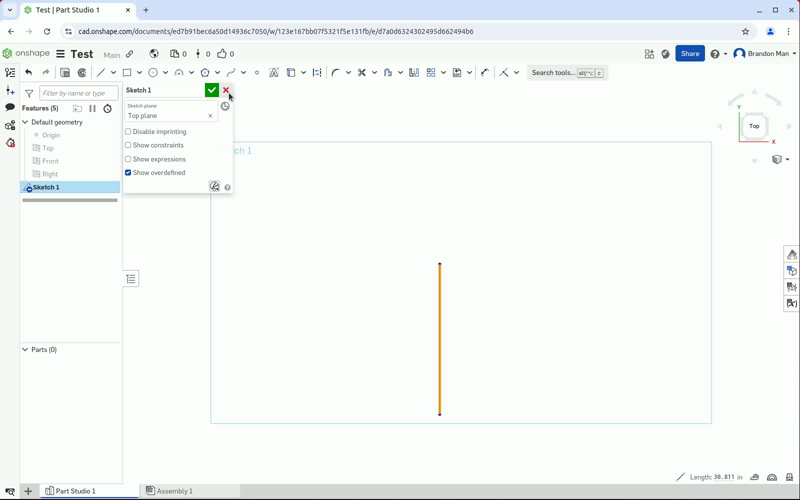
key(shift+h)
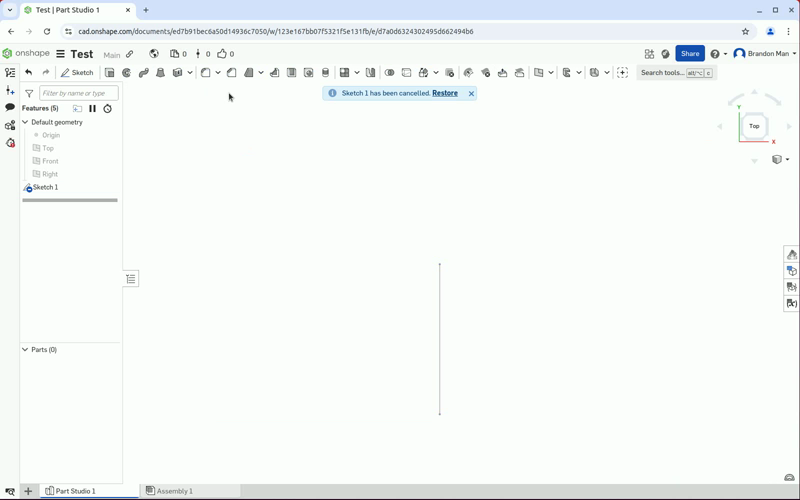
key(shift+s)
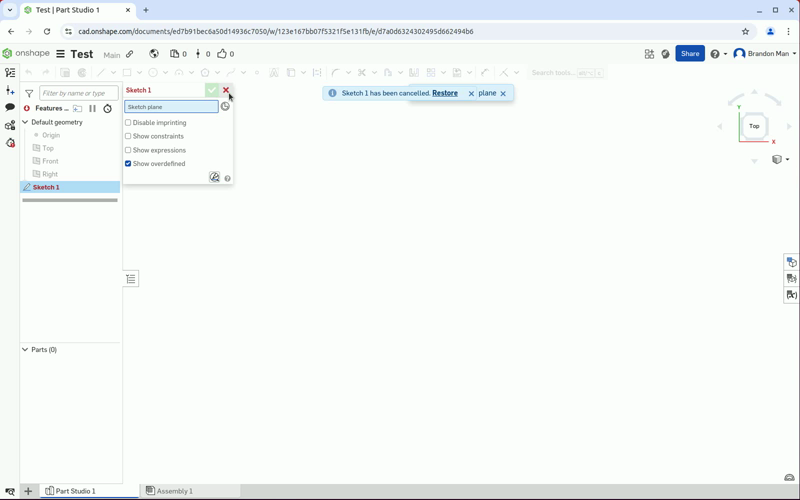
mouse_move(73, 150)
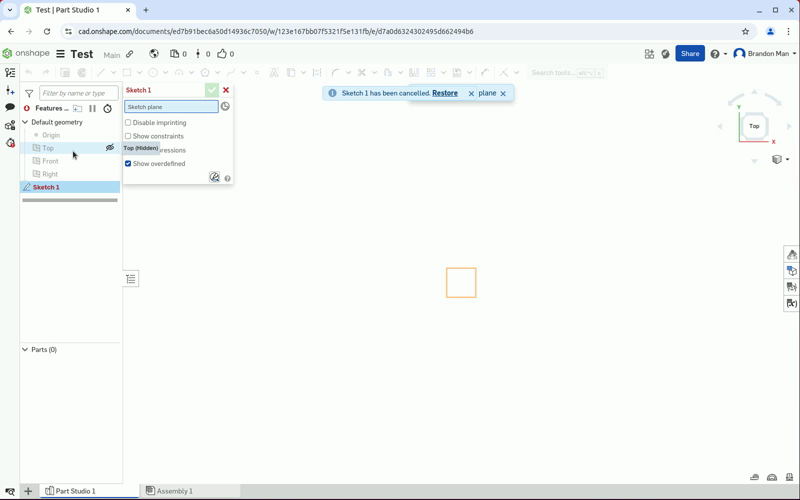
click(73, 150)
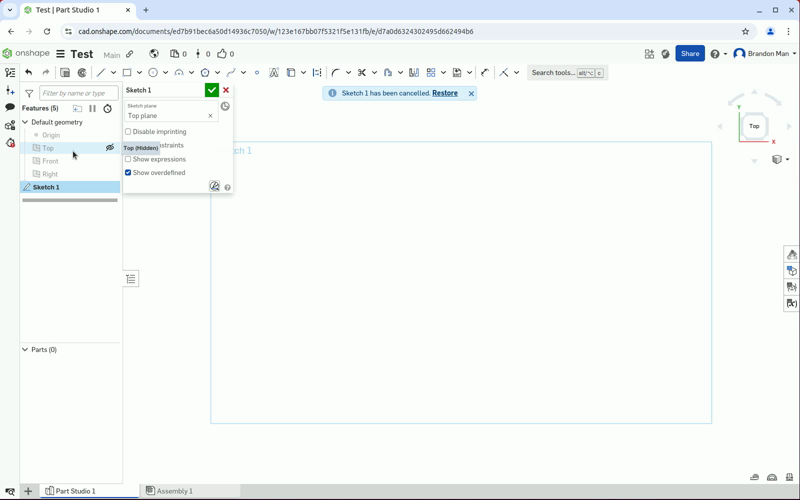
mouse_move(73, 352)
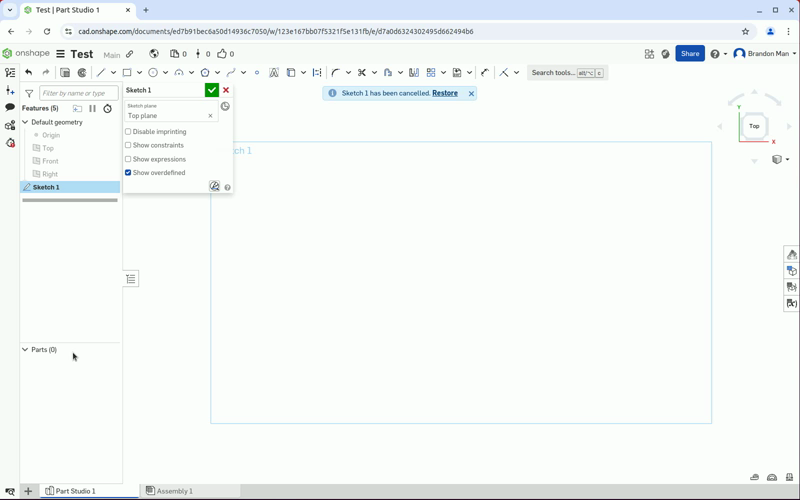
key(y)
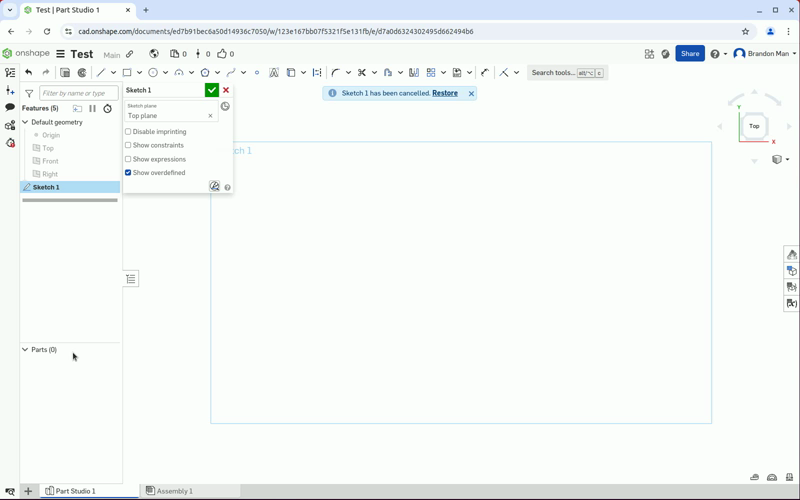
key(l)
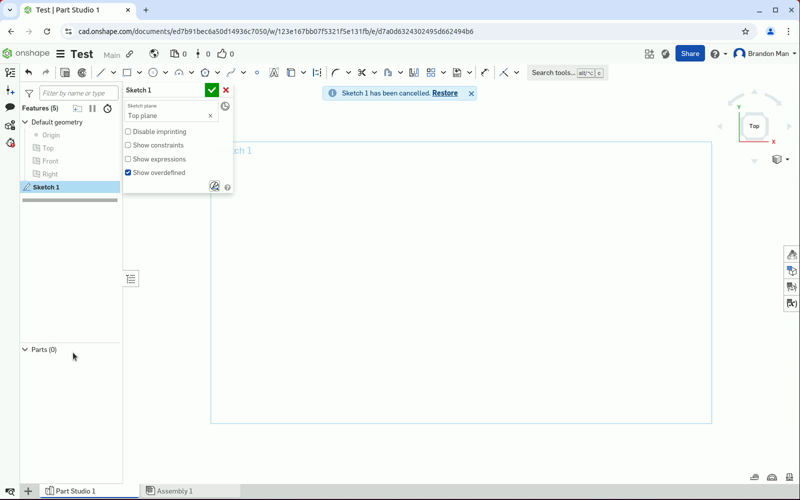
key_down(shift)
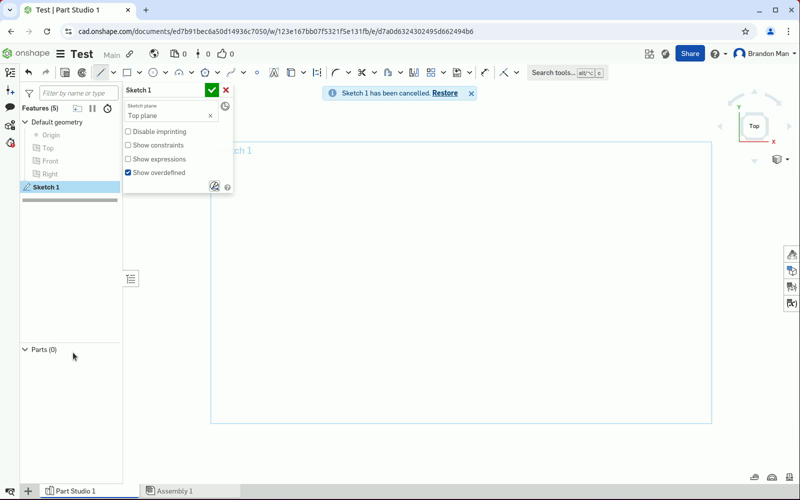
mouse_move(412, 330)
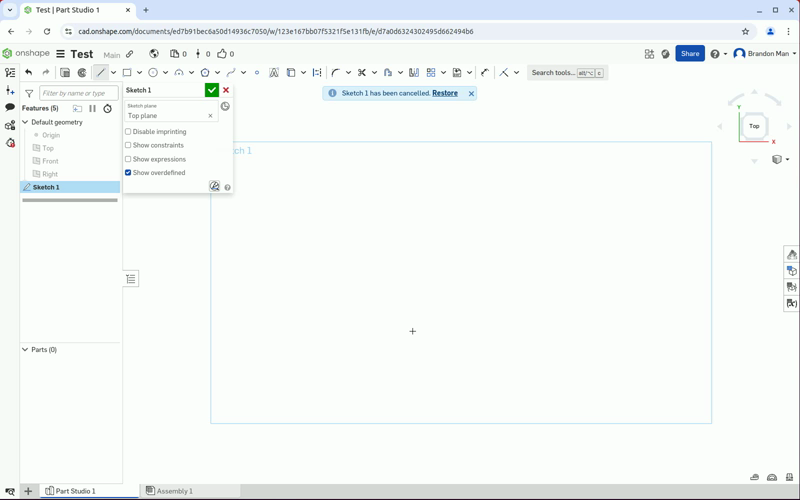
click(412, 330)
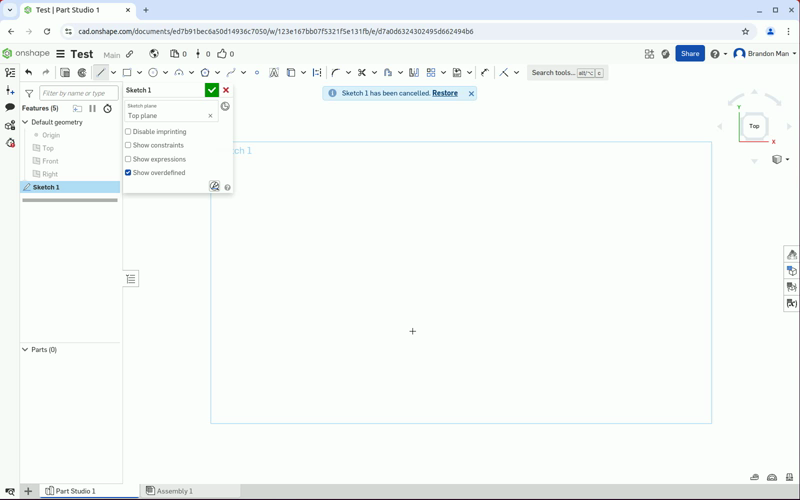
key_up(shift)
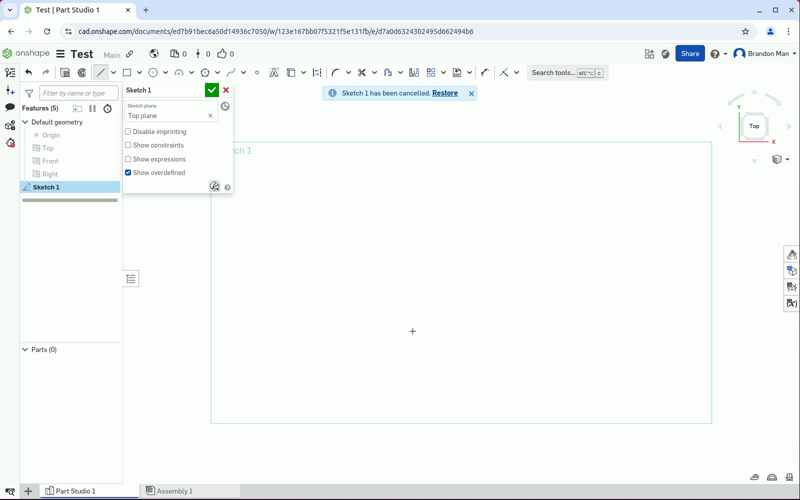
key_down(shift)
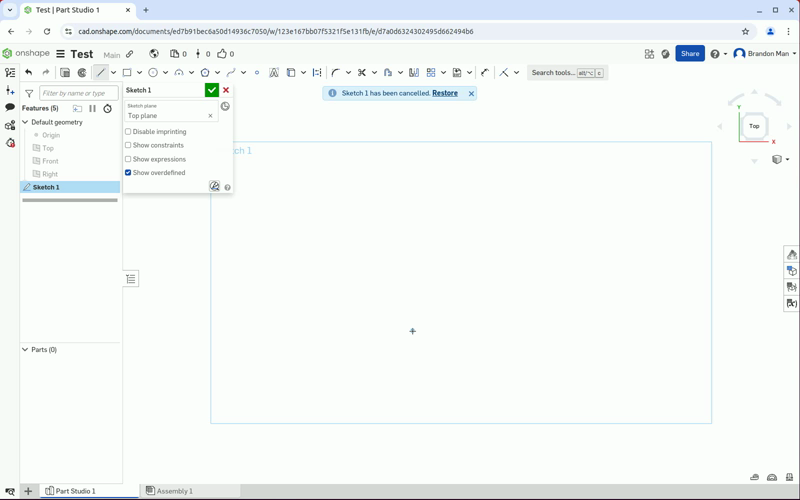
mouse_move(509, 330)
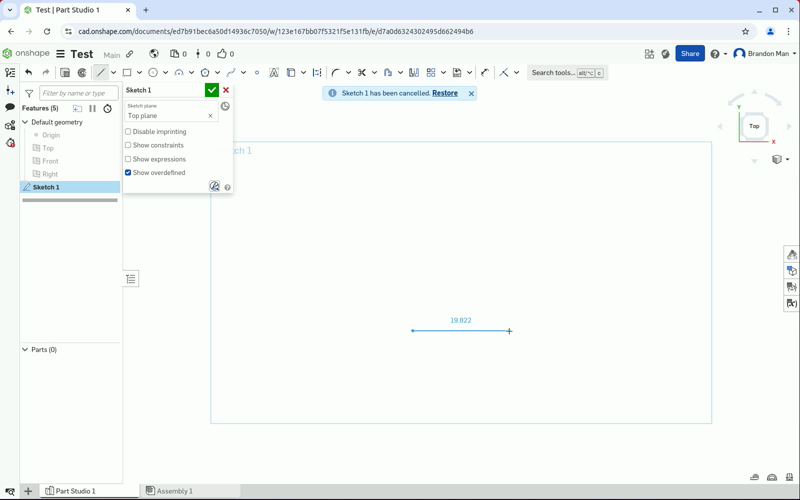
click(509, 330)
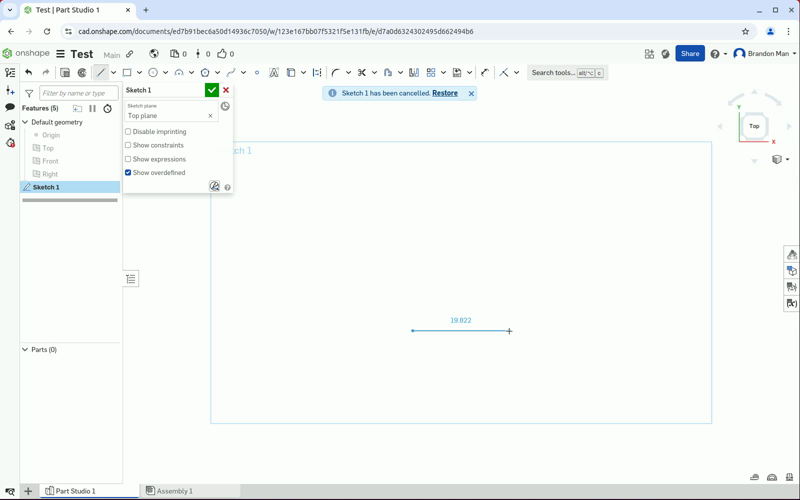
key_up(shift)
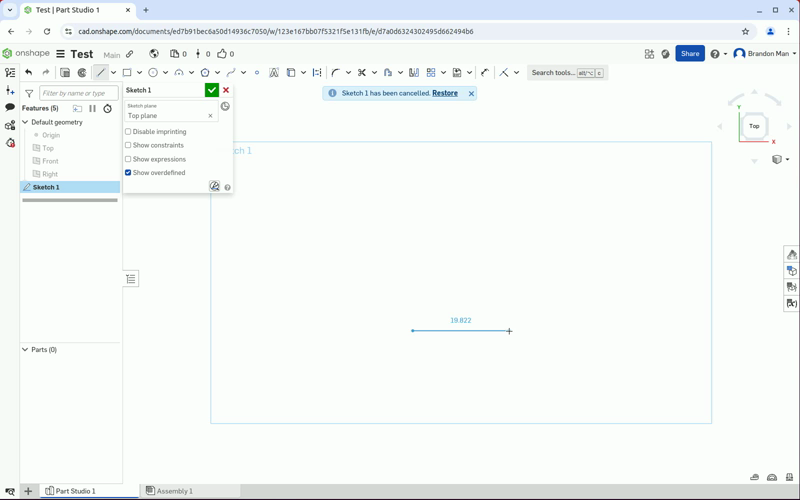
key_down(shift)
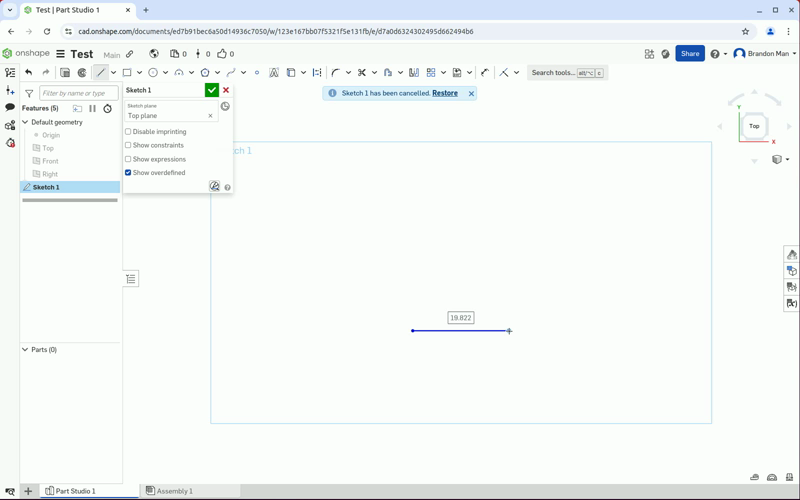
mouse_move(509, 234)
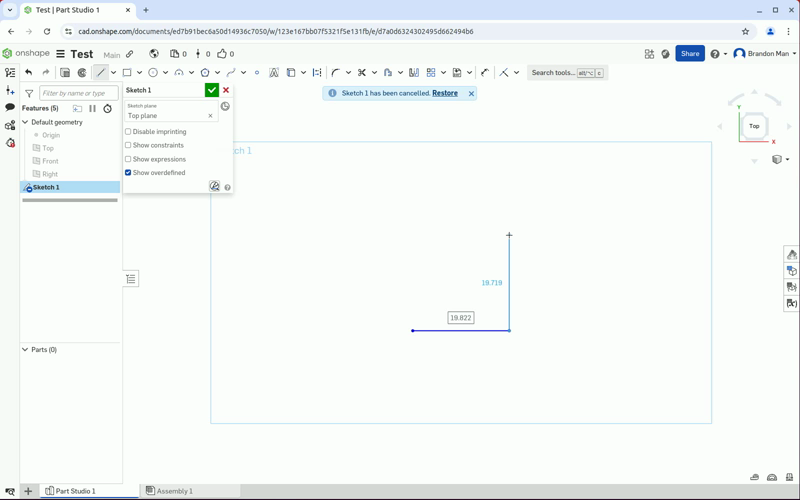
click(509, 234)
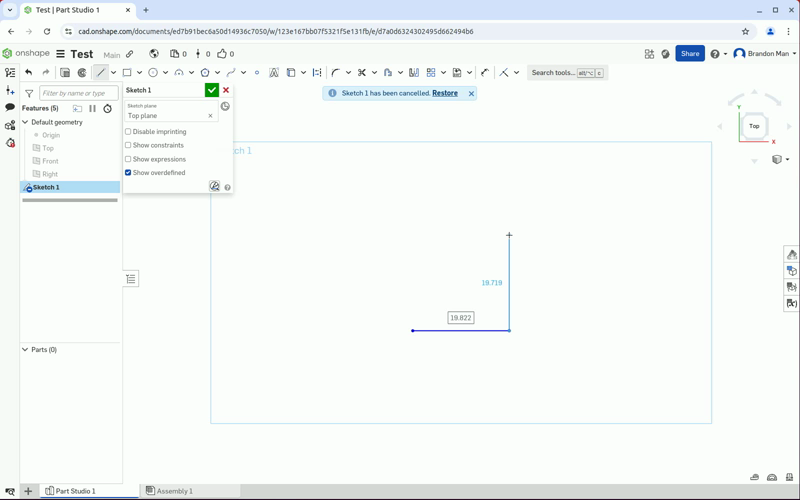
key_up(shift)
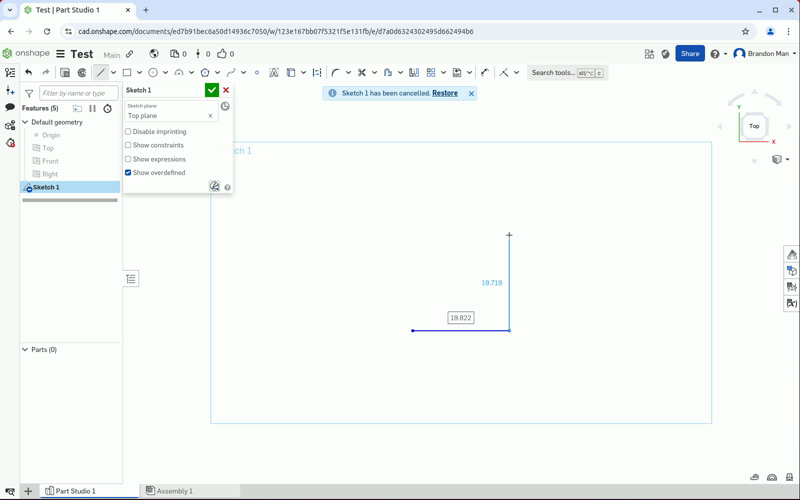
key_down(shift)
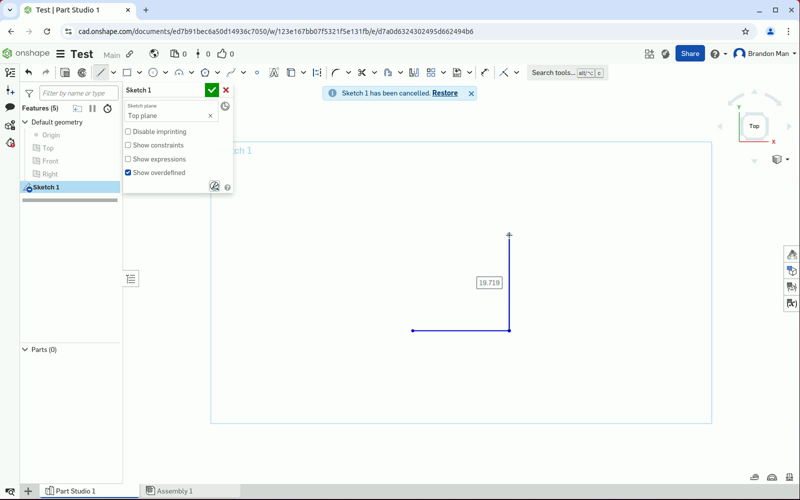
mouse_move(412, 234)
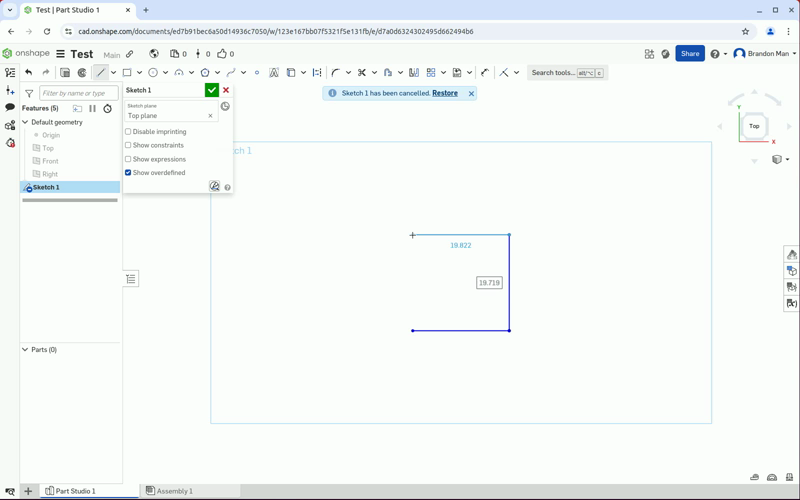
click(412, 234)
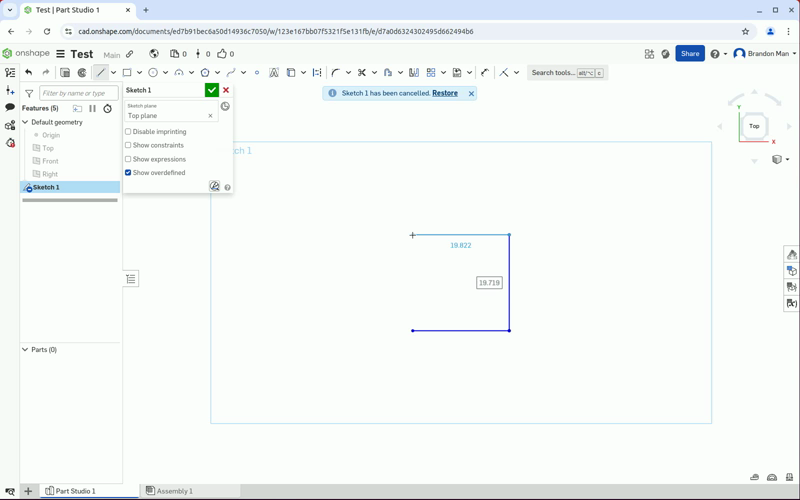
key_up(shift)
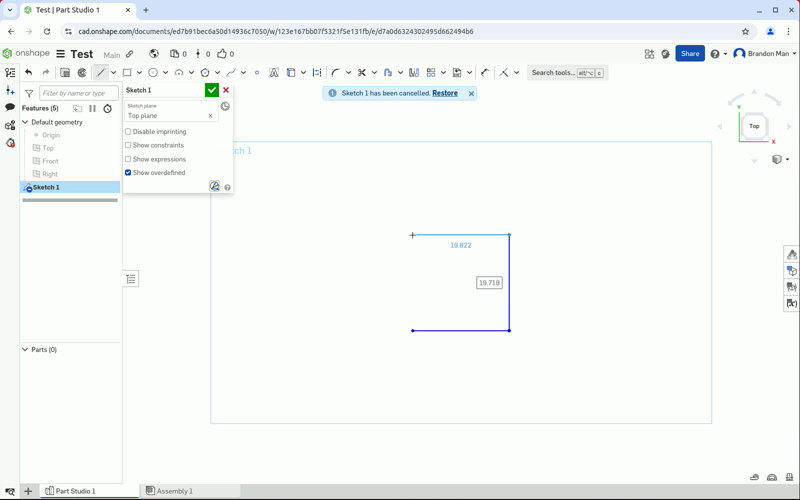
key_down(shift)
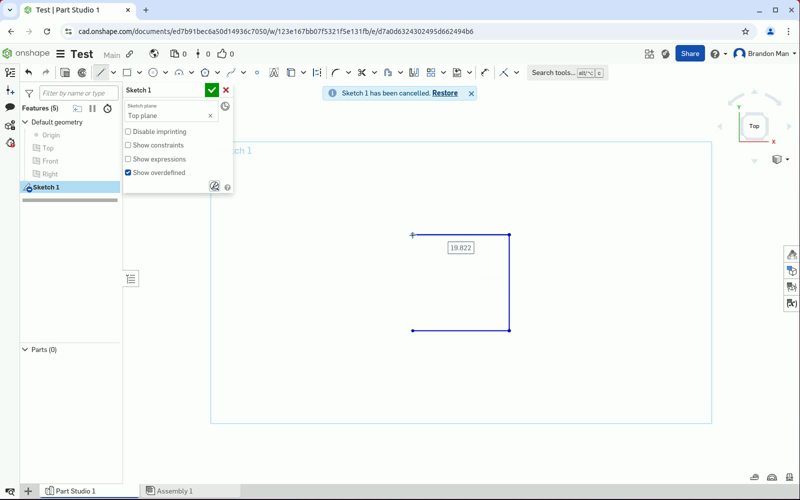
mouse_move(412, 330)
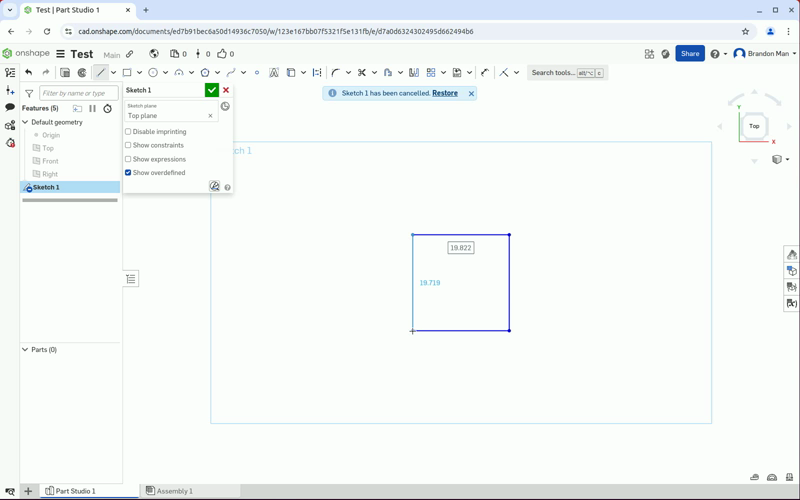
key_up(shift)
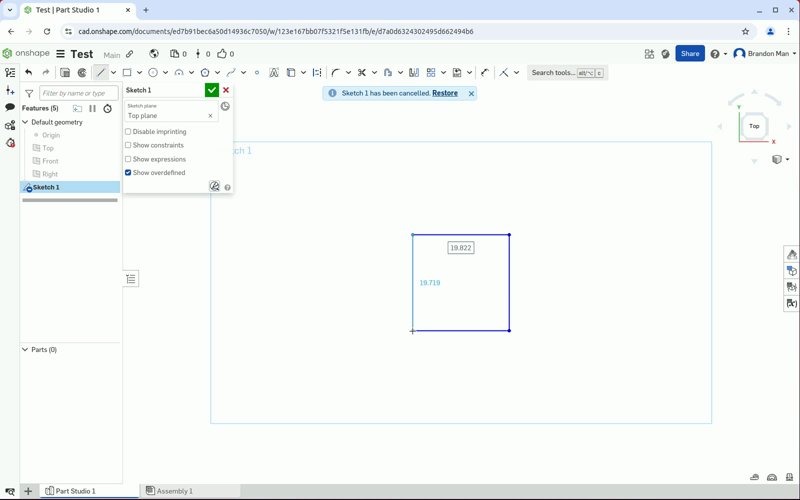
click(412, 330)
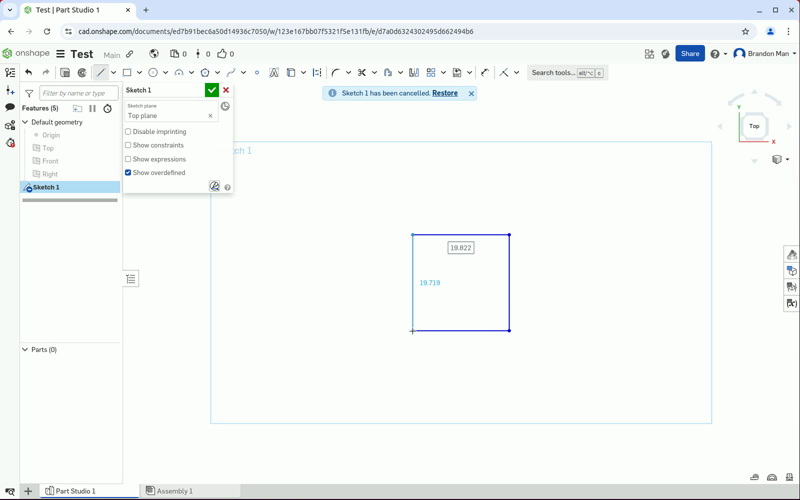
key(esc)
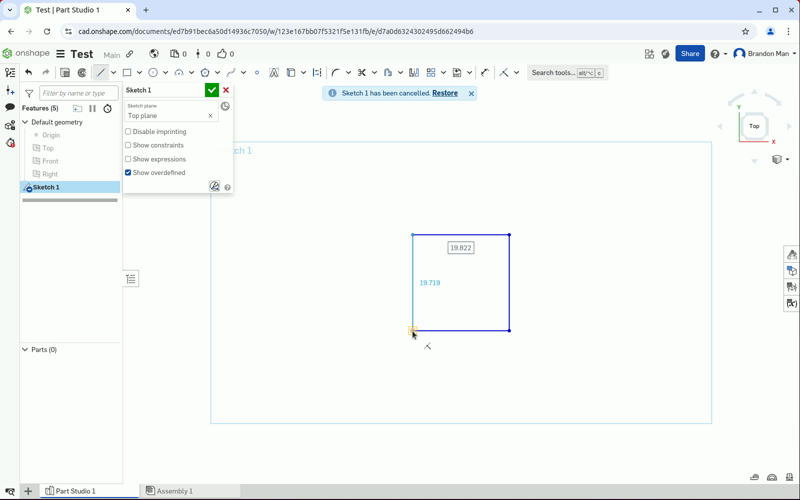
mouse_move(484, 248)
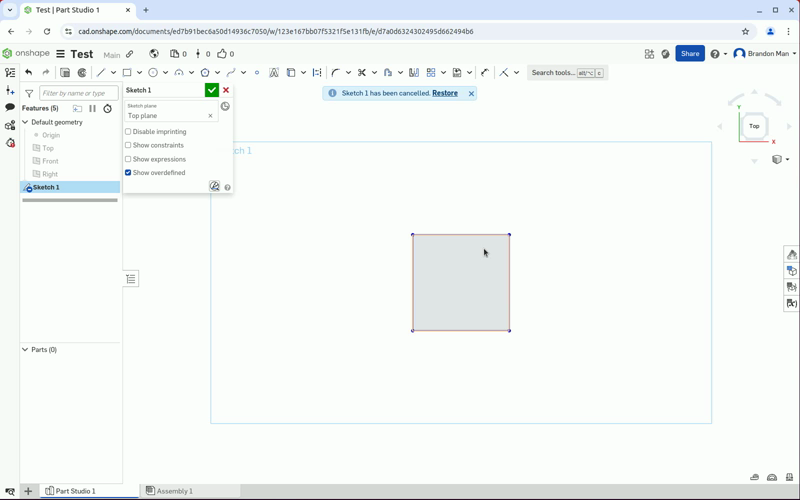
click(484, 248)
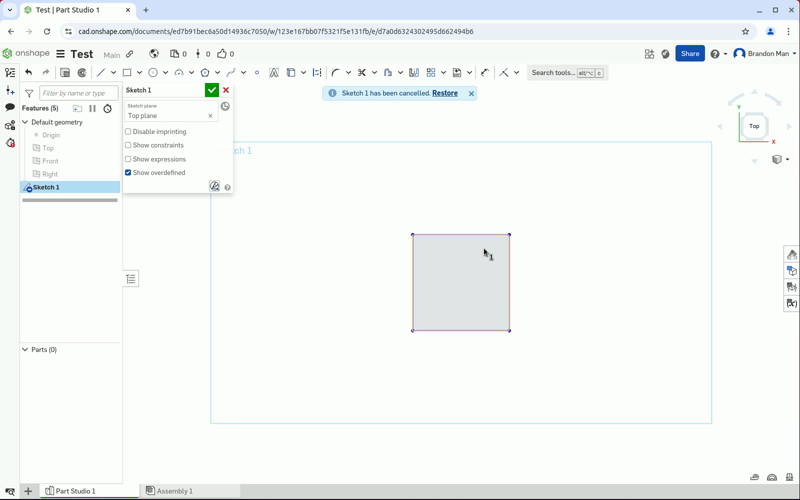
mouse_move(73, 352)
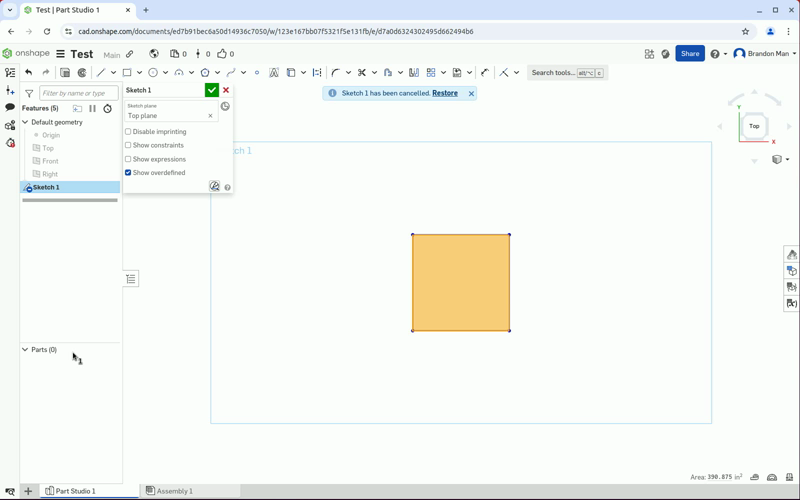
key(shift+y)
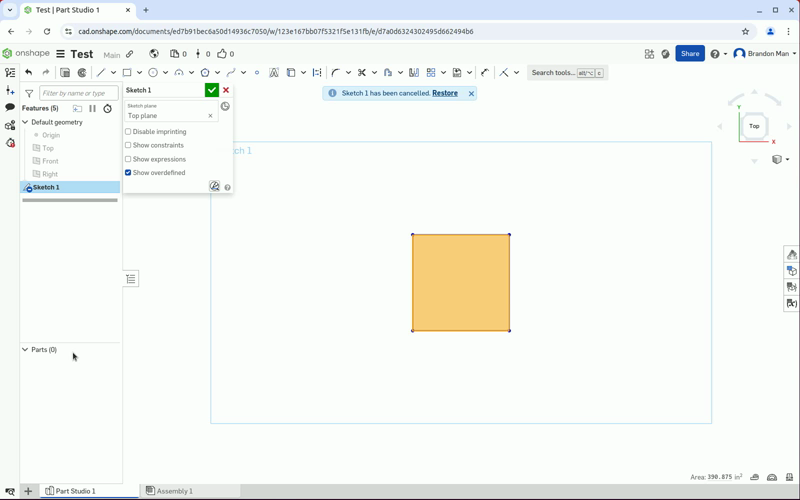
key(shift+e)
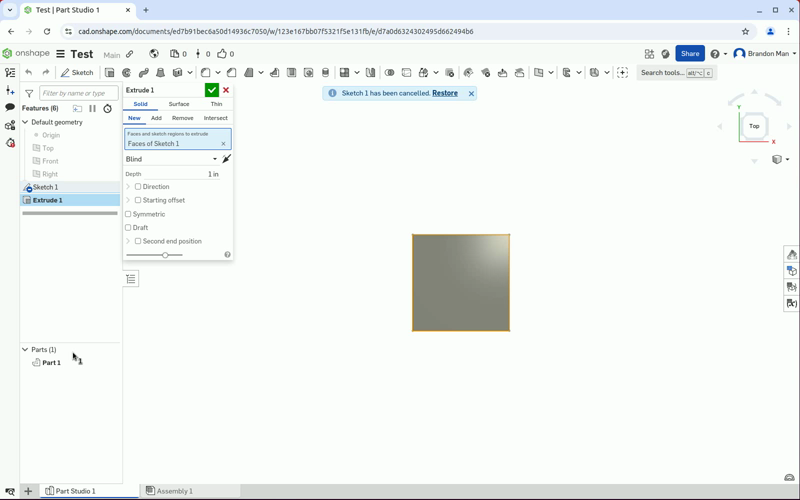
mouse_move(143, 106)
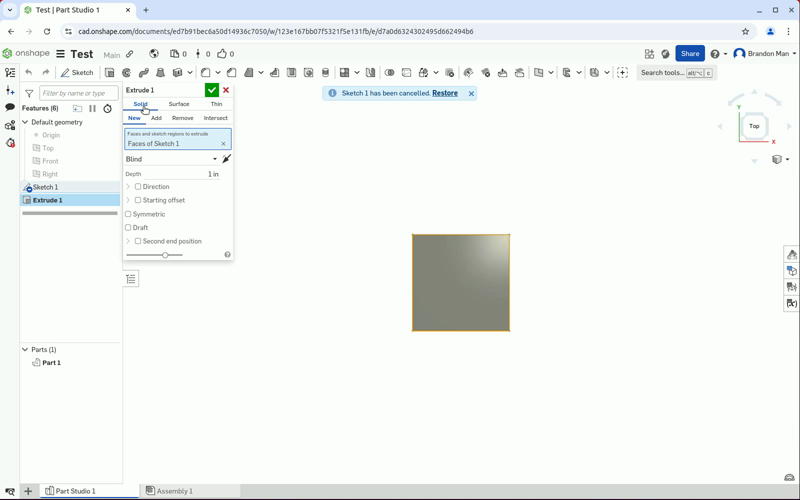
click(143, 106)
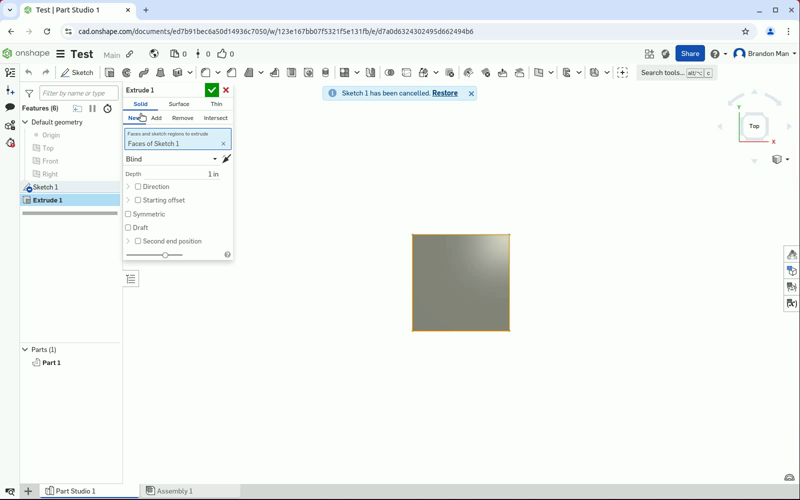
mouse_move(137, 120)
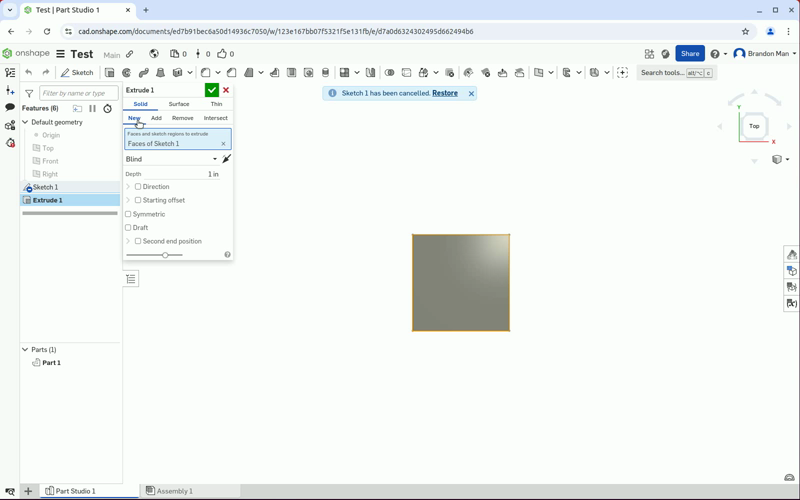
click(137, 120)
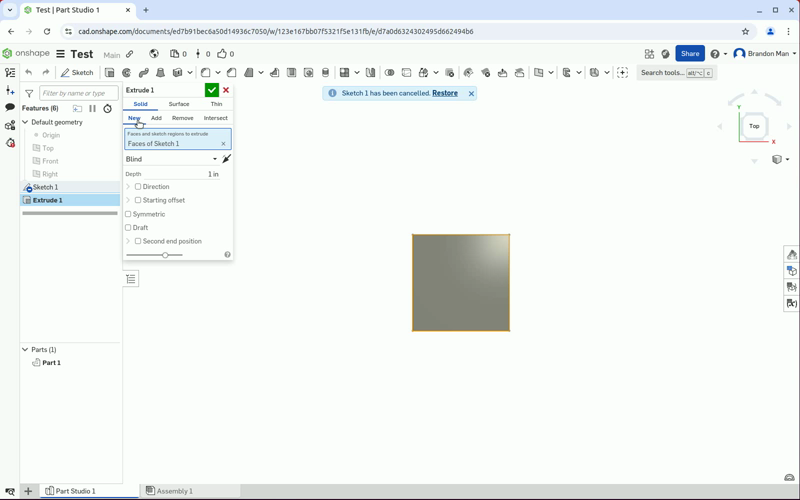
key(tab, 4)
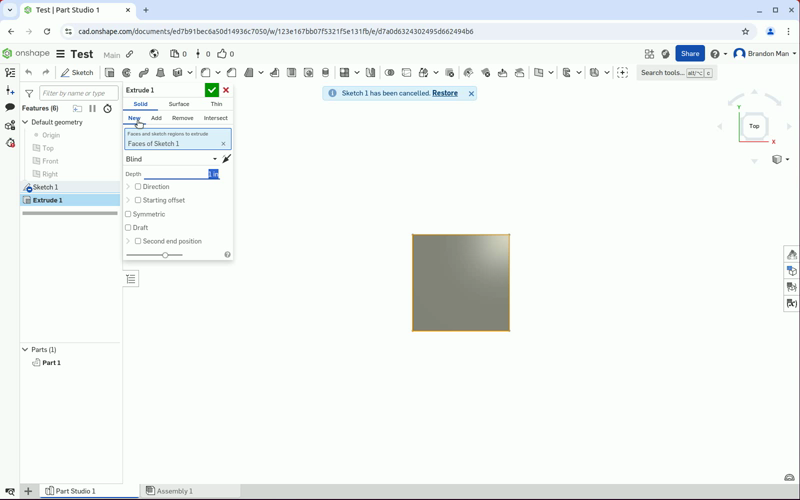
text(19.738)
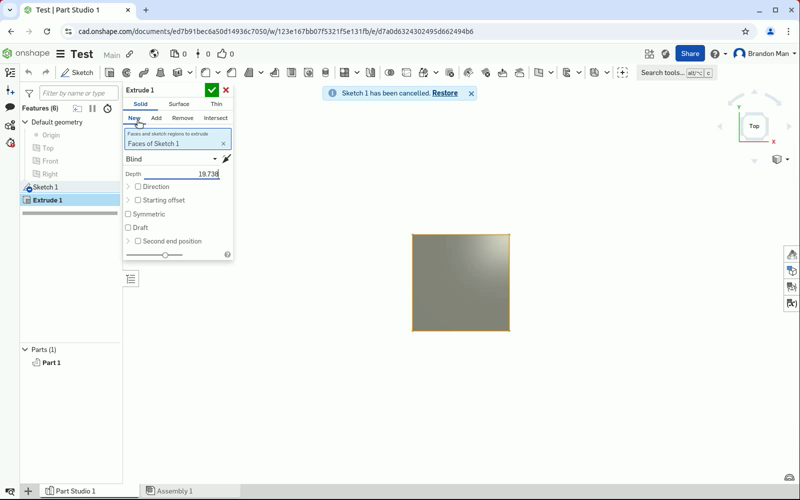
key(tab, 3)
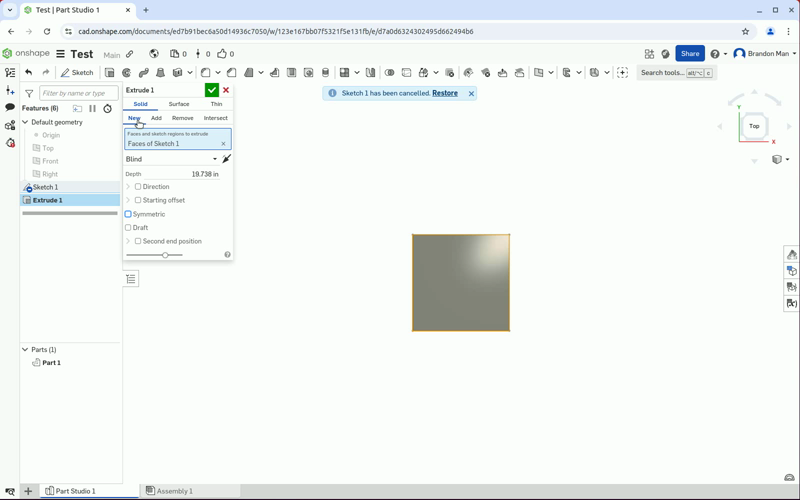
key(space)
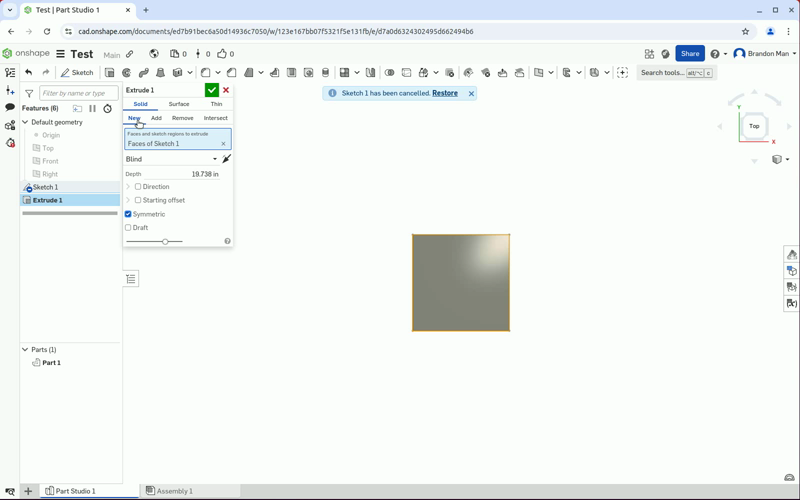
key(enter)
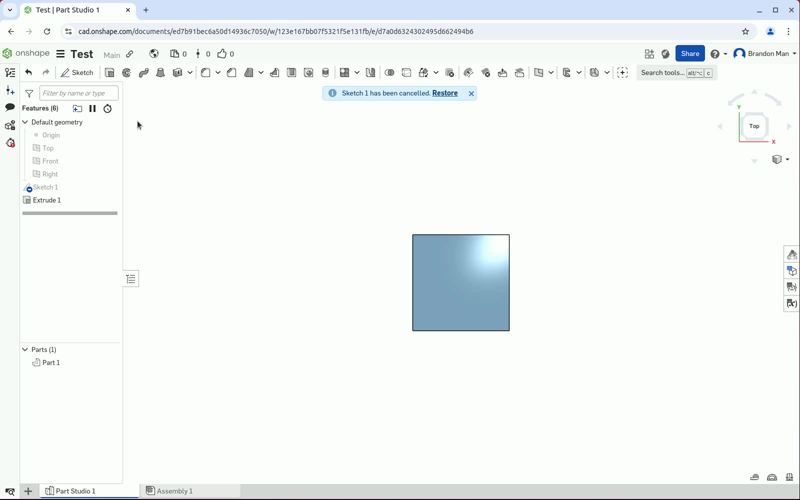
key(shift+h)
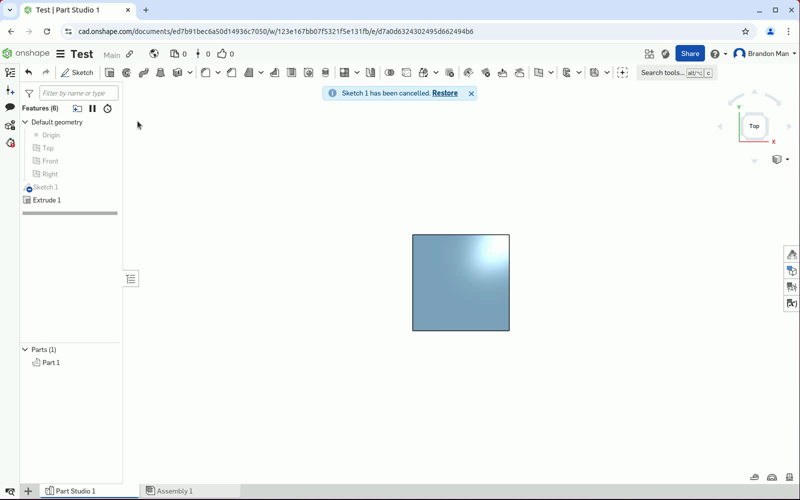
key(shift+h)
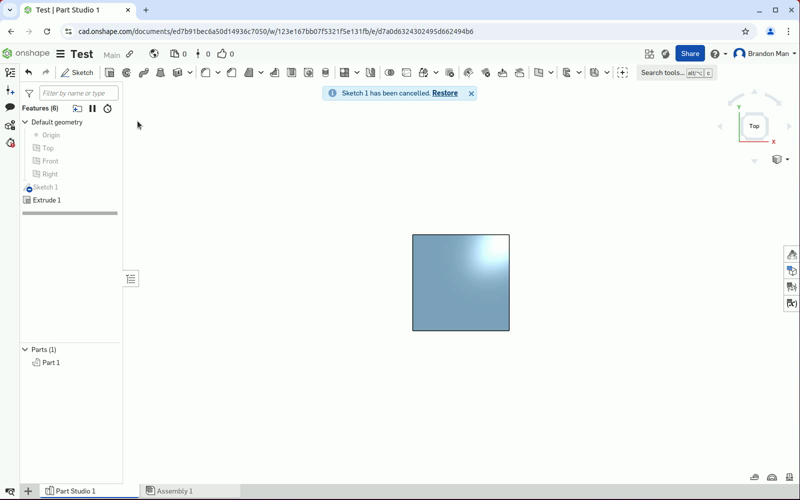
mouse_move(73, 189)
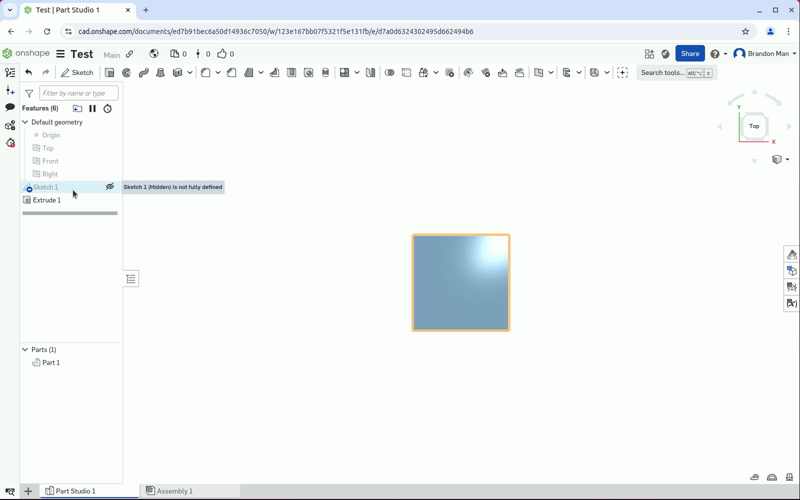
click(73, 189)
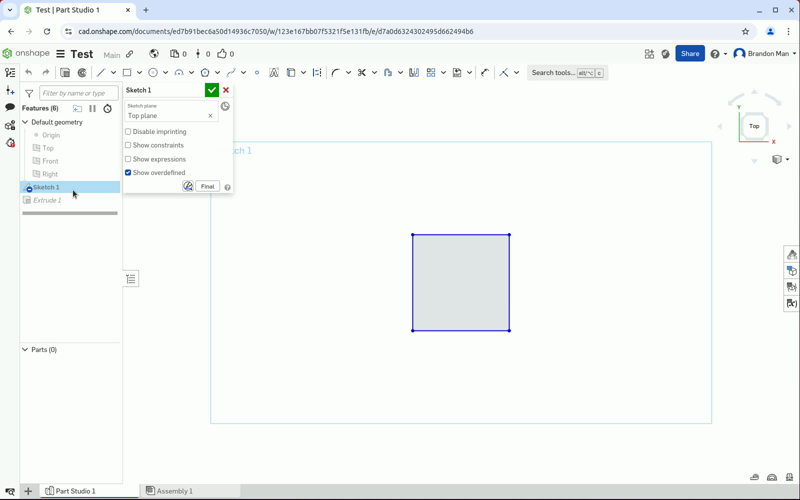
mouse_move(229, 92)
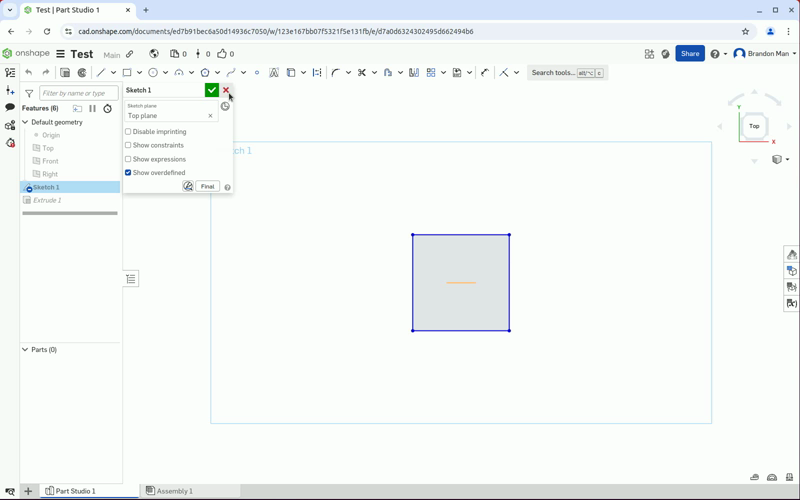
click(229, 92)
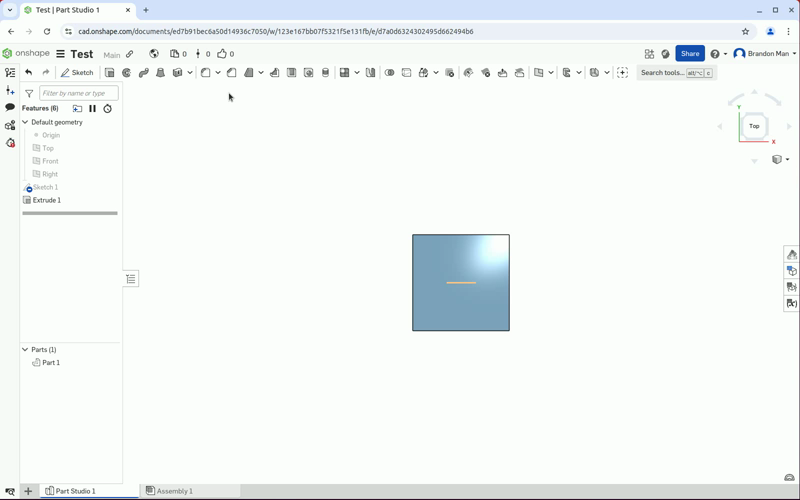
mouse_move(541, 75)
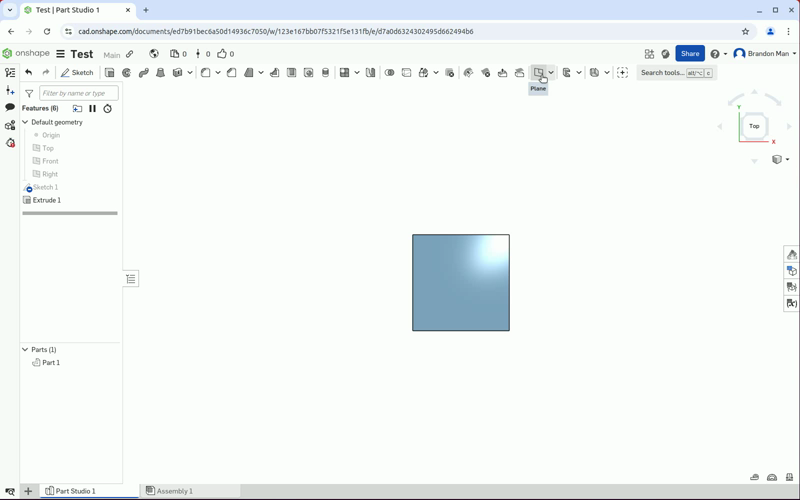
click(541, 75)
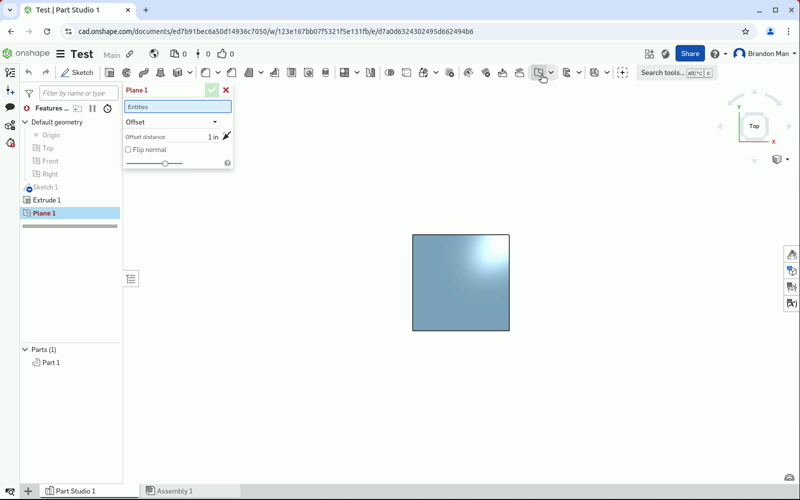
mouse_move(73, 150)
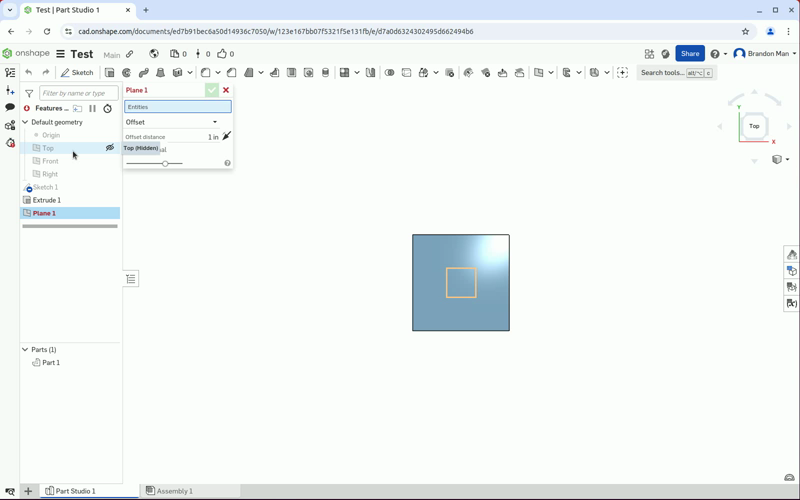
click(73, 150)
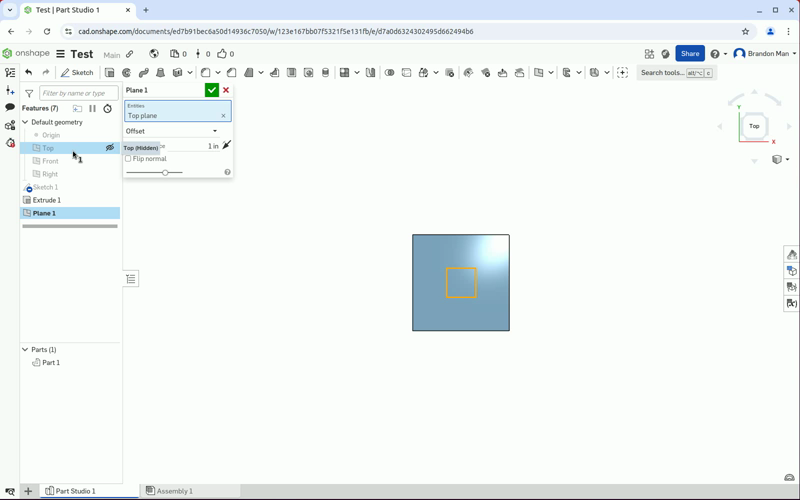
key(tab, 2)
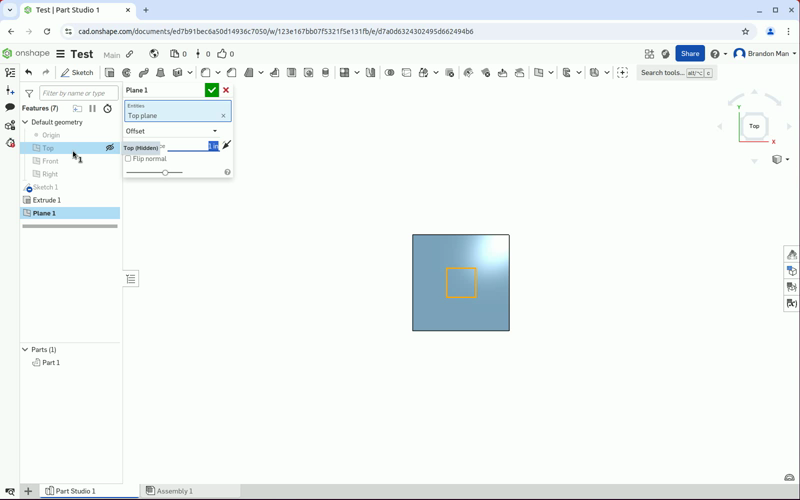
text(9.86)
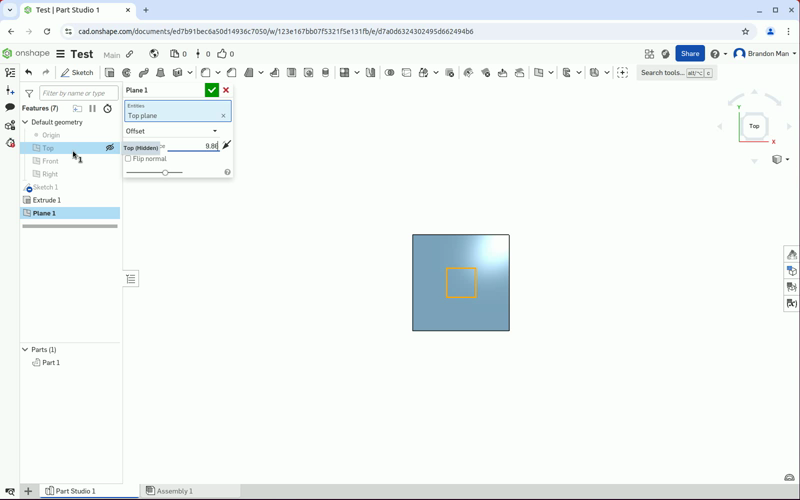
key(enter, 2)
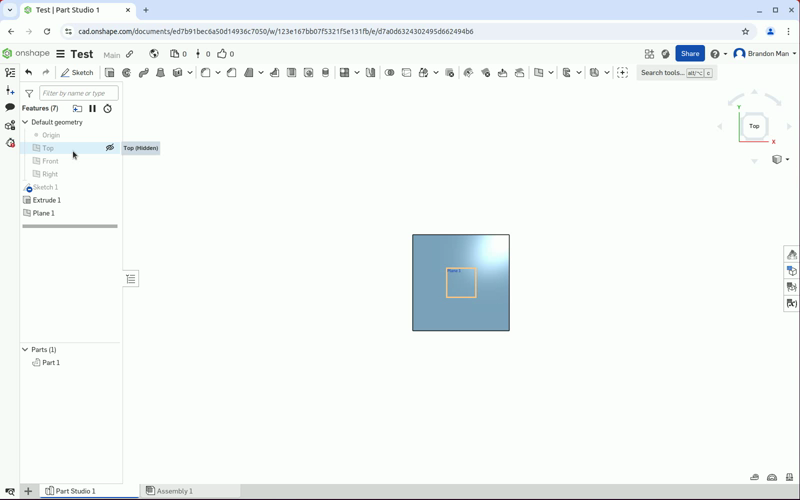
key(shift+s)
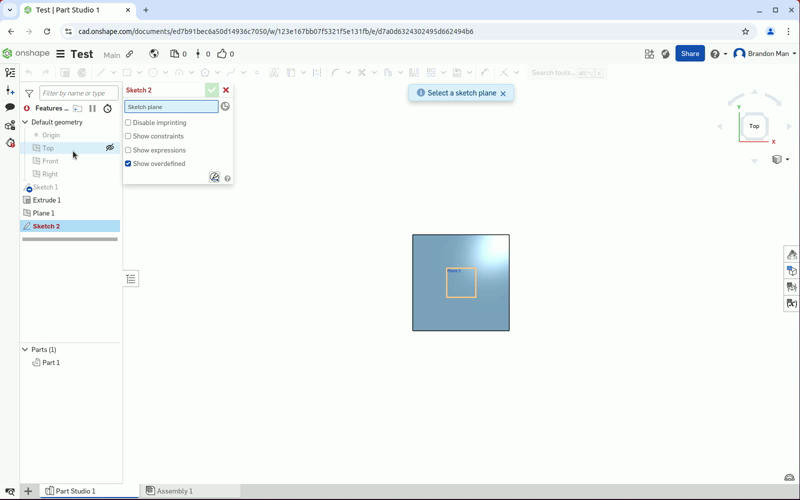
mouse_move(73, 215)
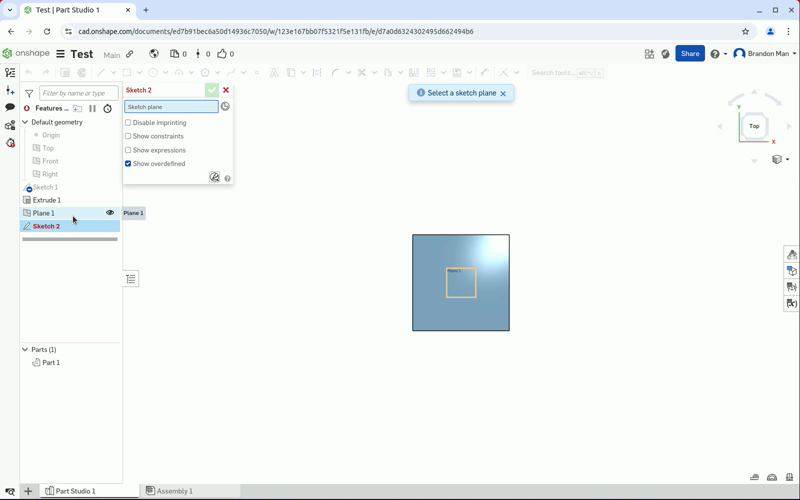
click(73, 215)
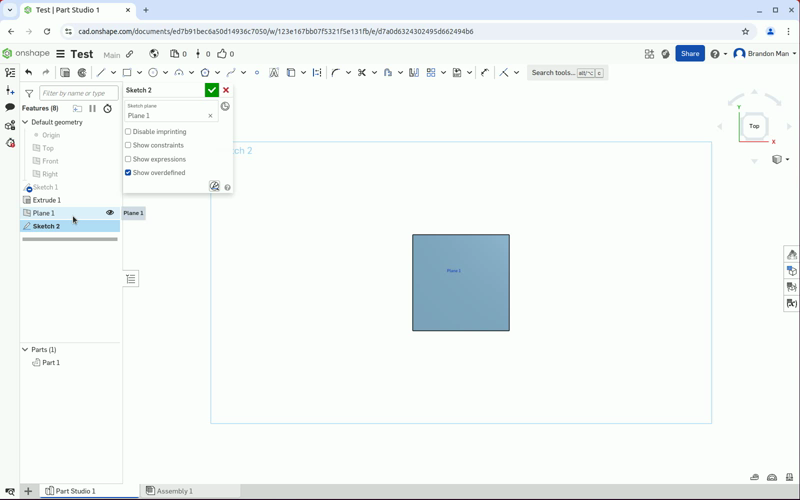
mouse_move(73, 352)
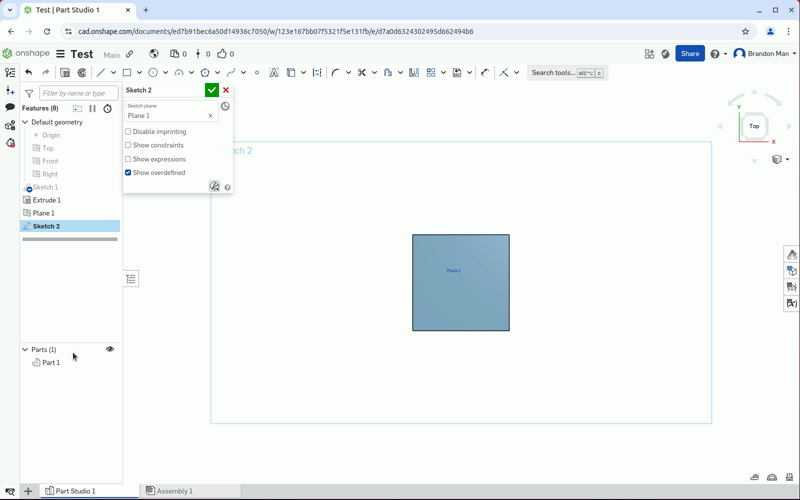
key(y)
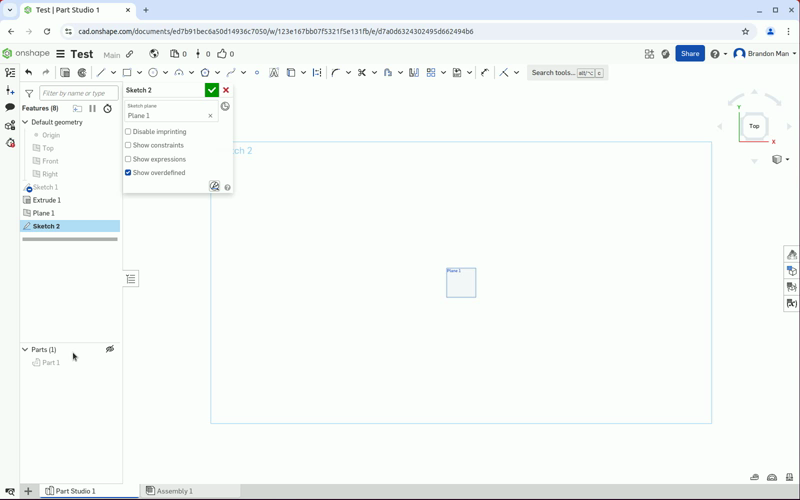
key(c)
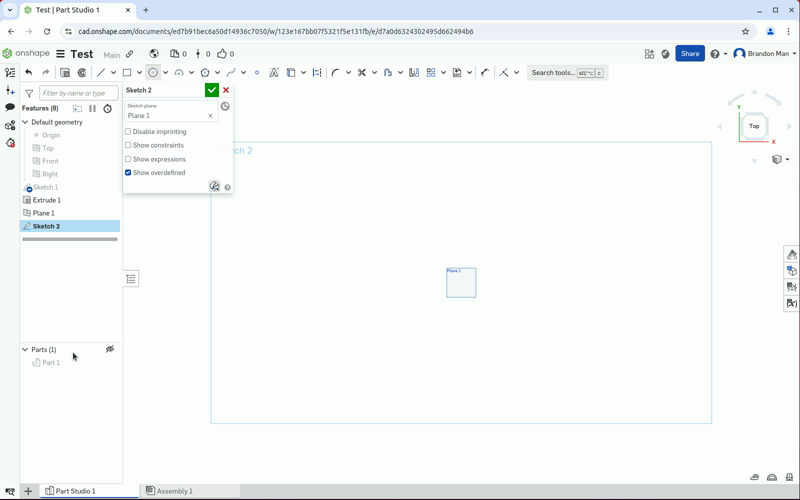
key_down(shift)
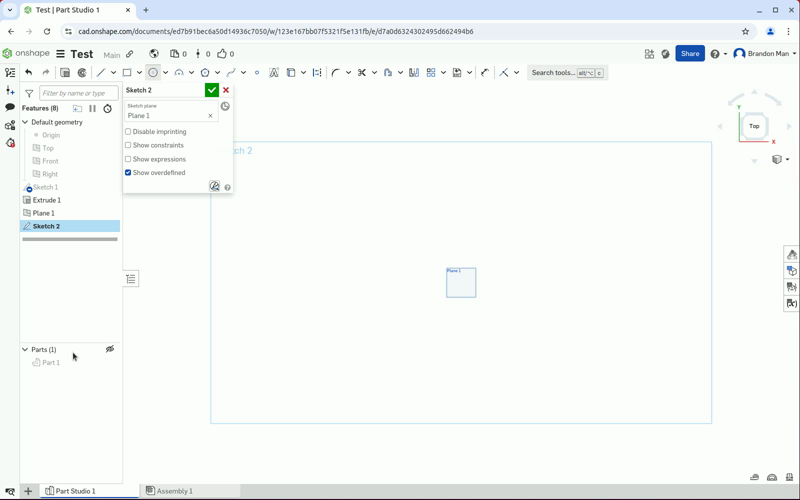
mouse_move(461, 282)
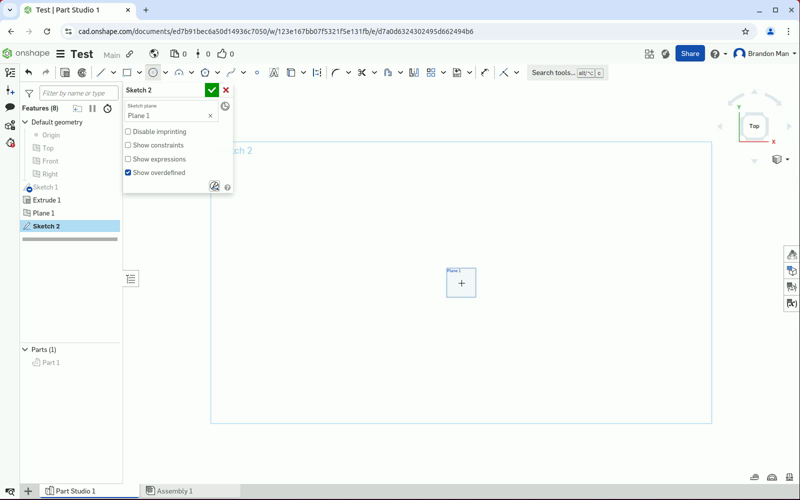
click(461, 282)
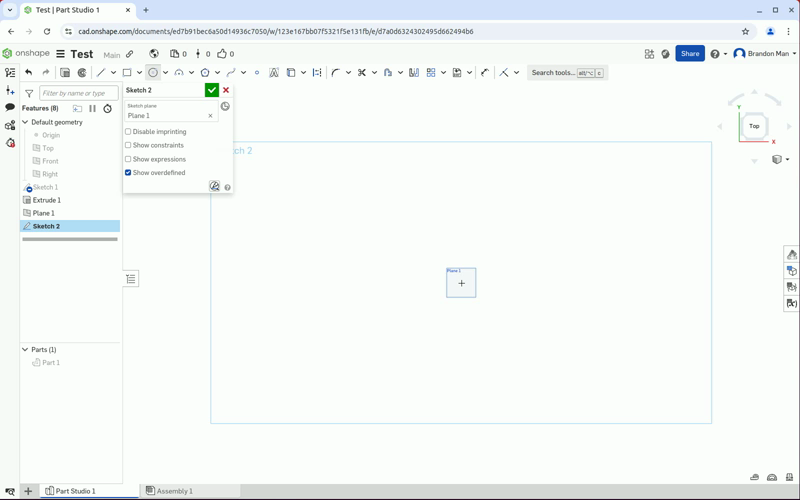
key_up(shift)
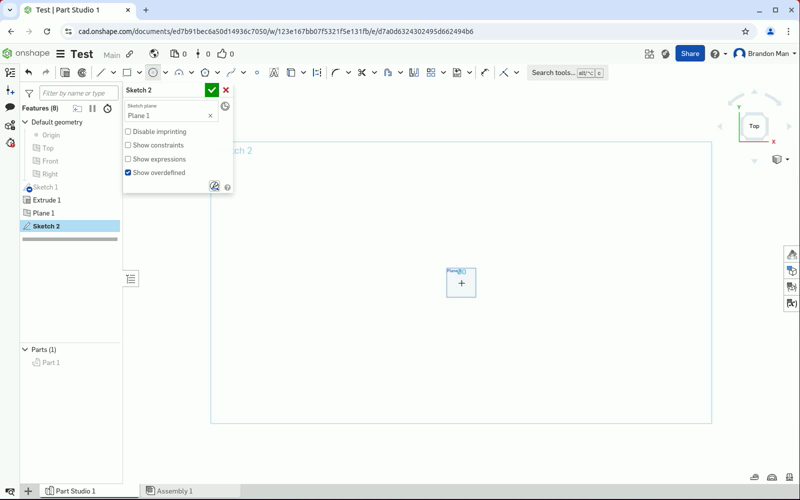
mouse_move(494, 282)
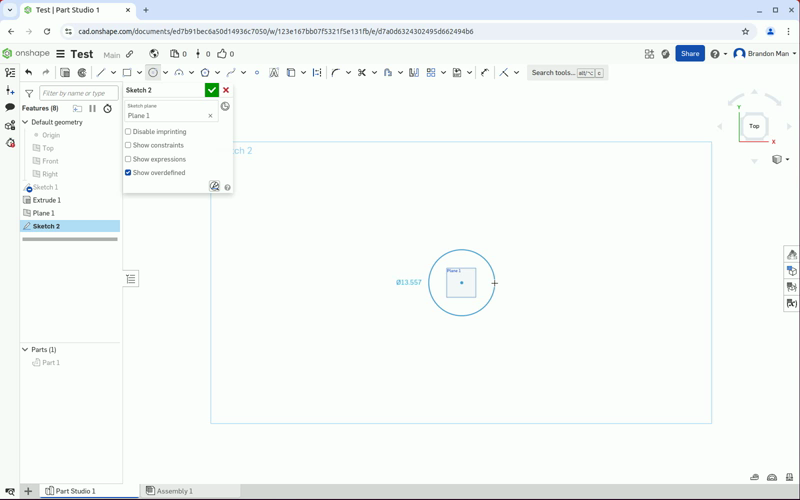
click(494, 282)
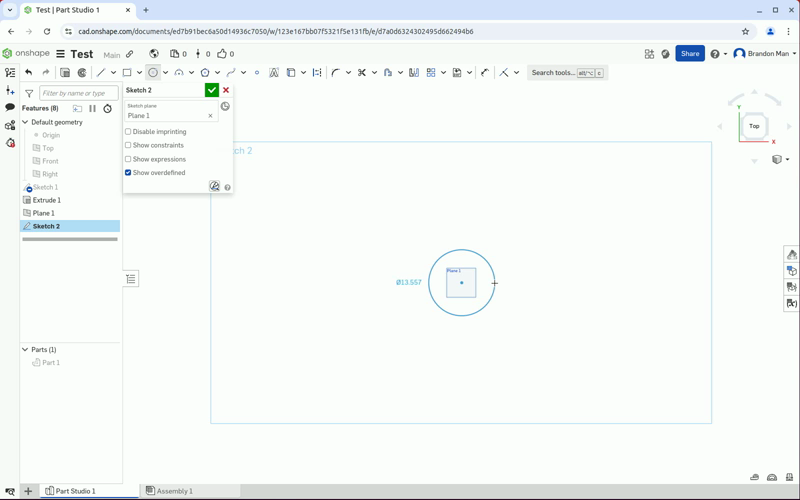
key(esc)
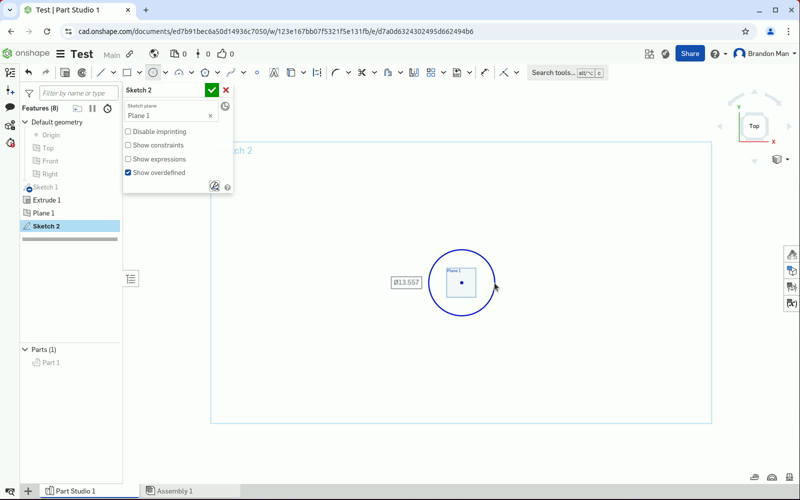
mouse_move(460, 278)
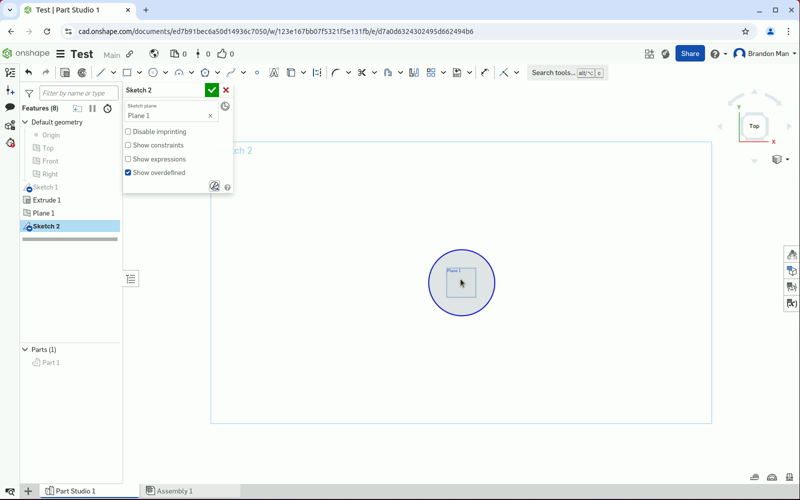
click(460, 278)
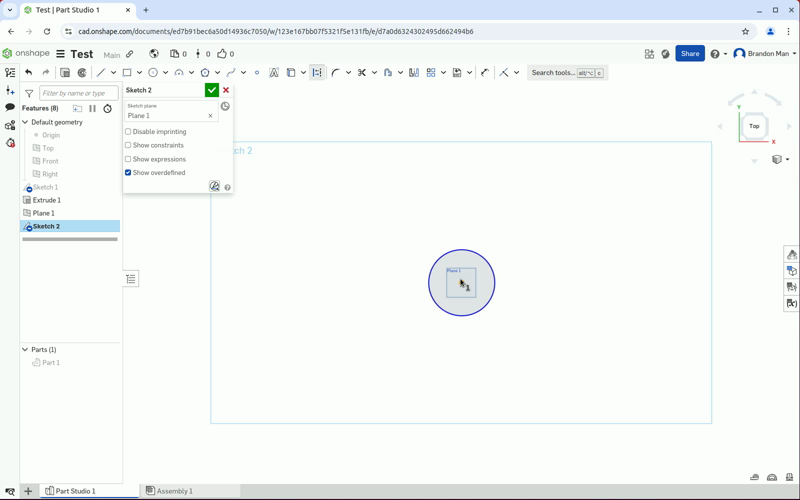
mouse_move(73, 352)
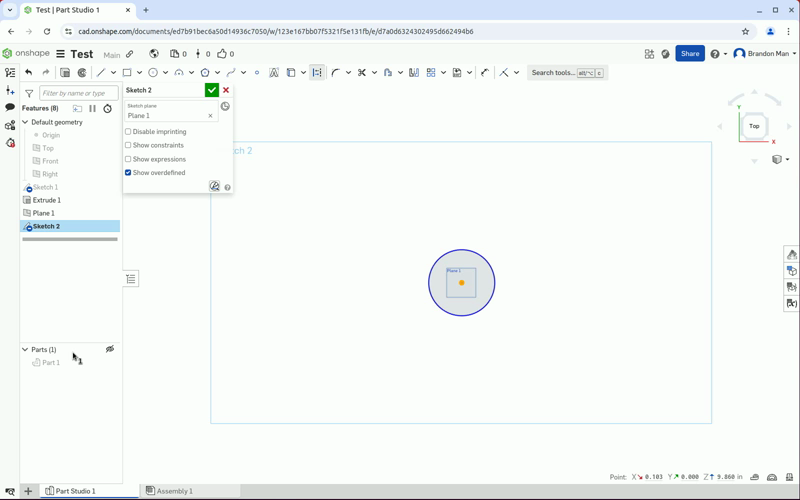
key(shift+y)
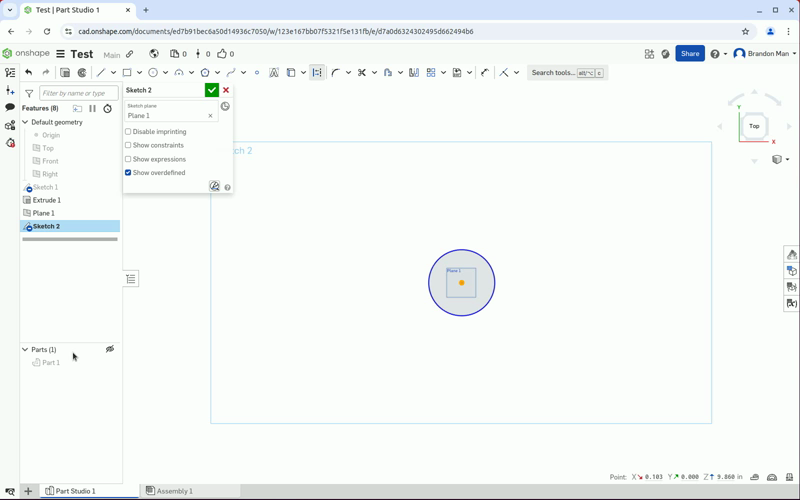
key(shift+e)
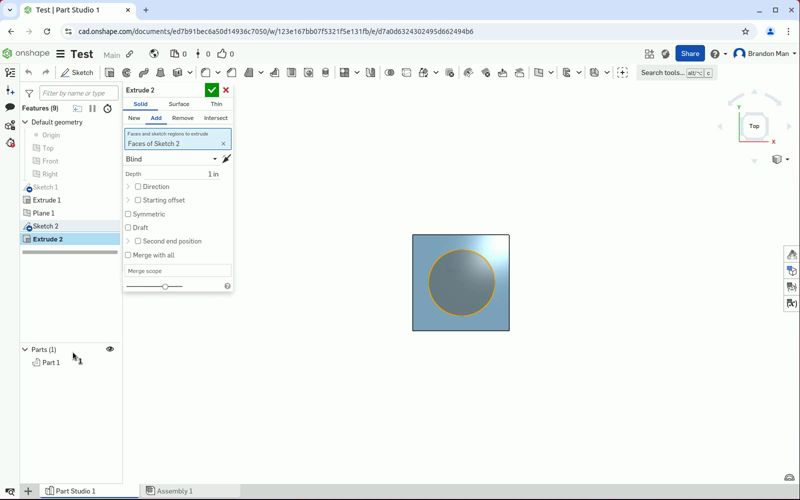
mouse_move(143, 106)
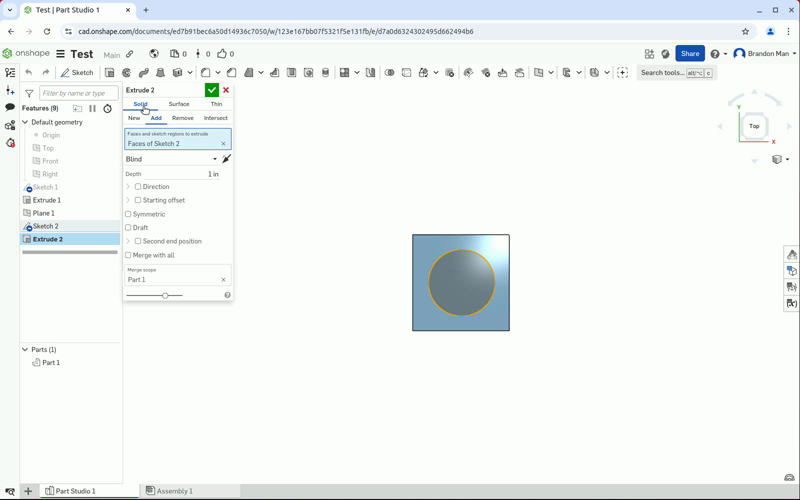
click(143, 106)
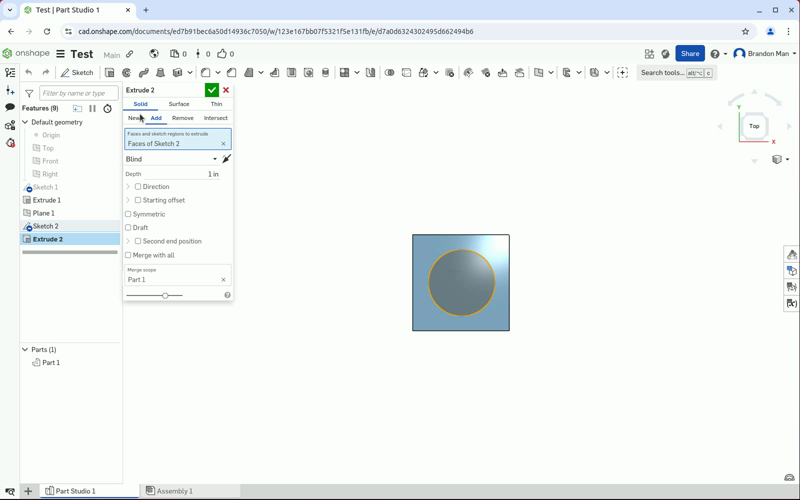
mouse_move(137, 120)
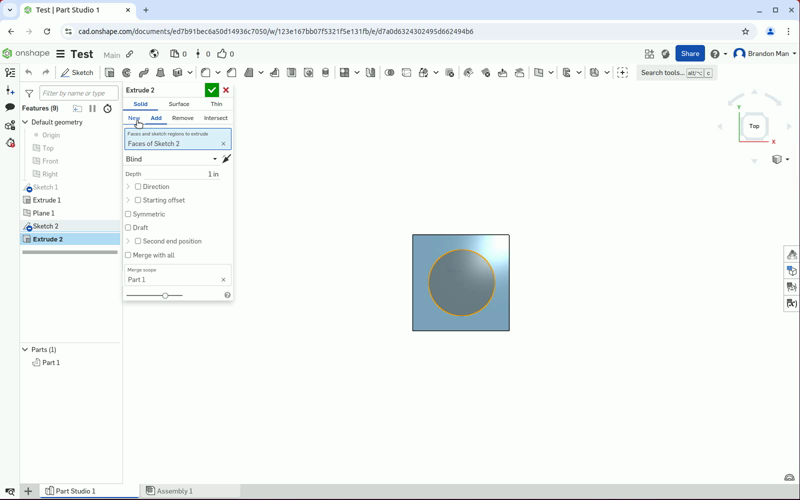
click(137, 120)
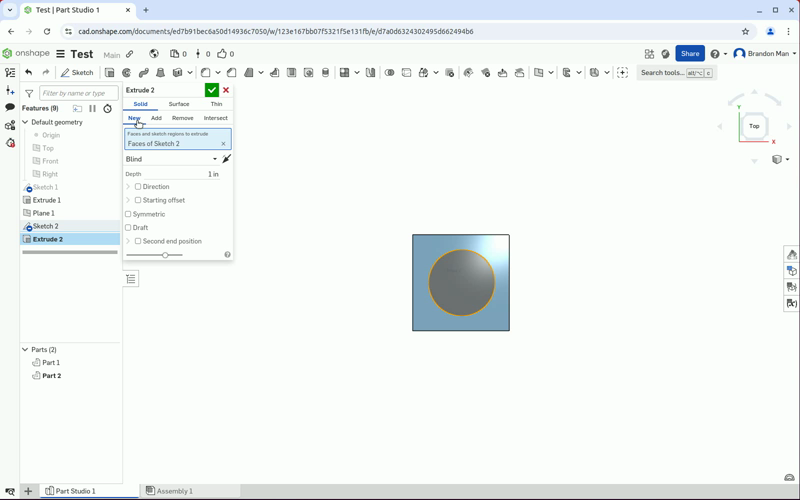
key(tab, 4)
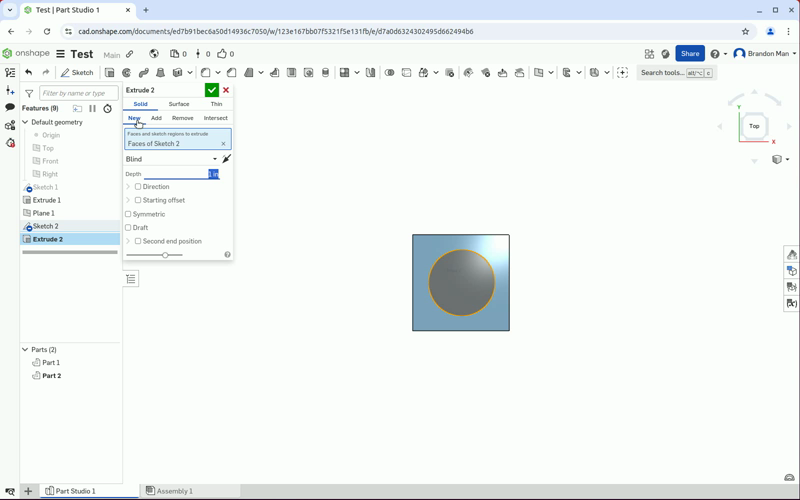
text(13.239)
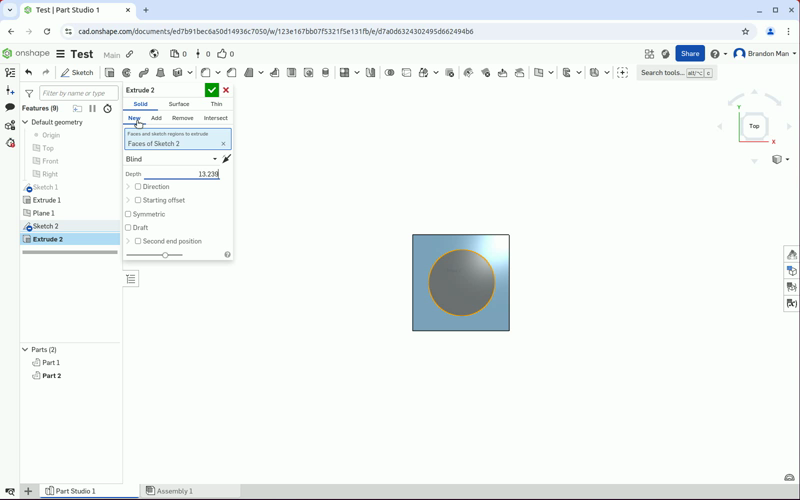
key(enter)
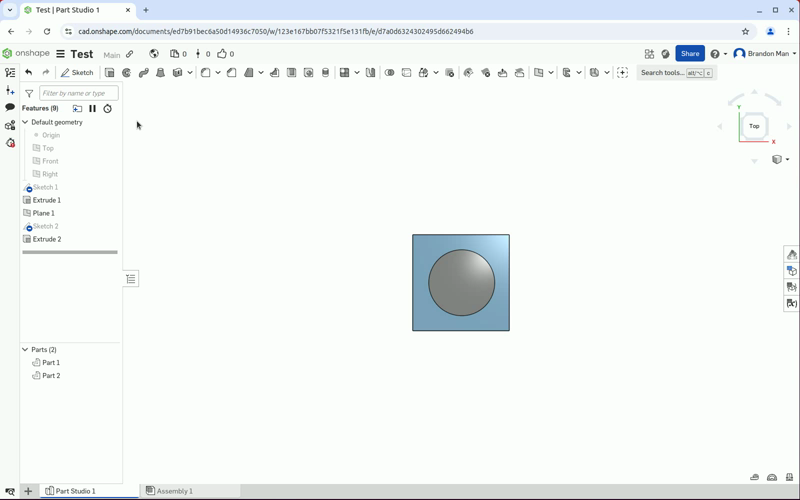
key(shift+h)
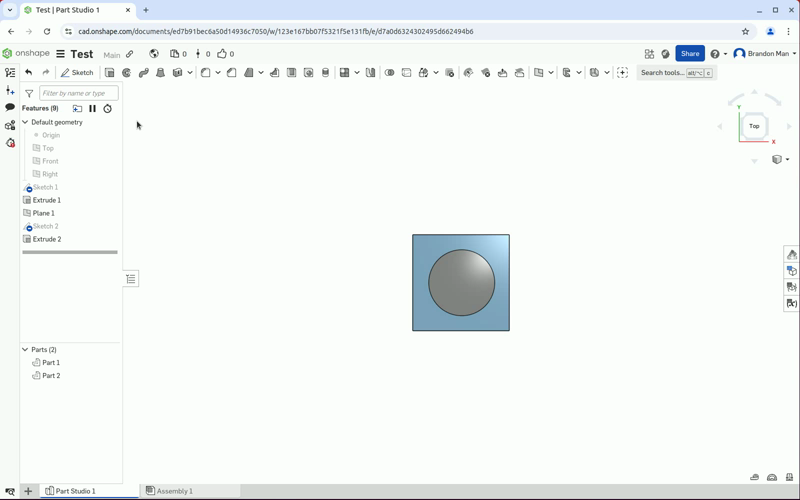
key(shift+h)
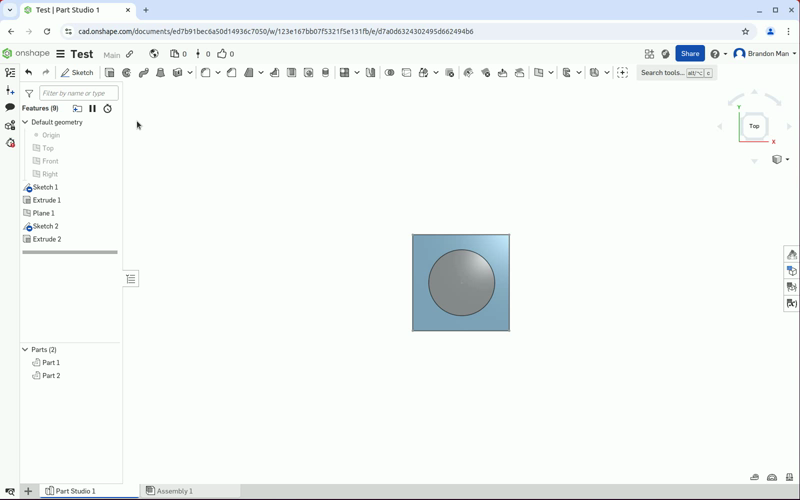
key(shift+7)
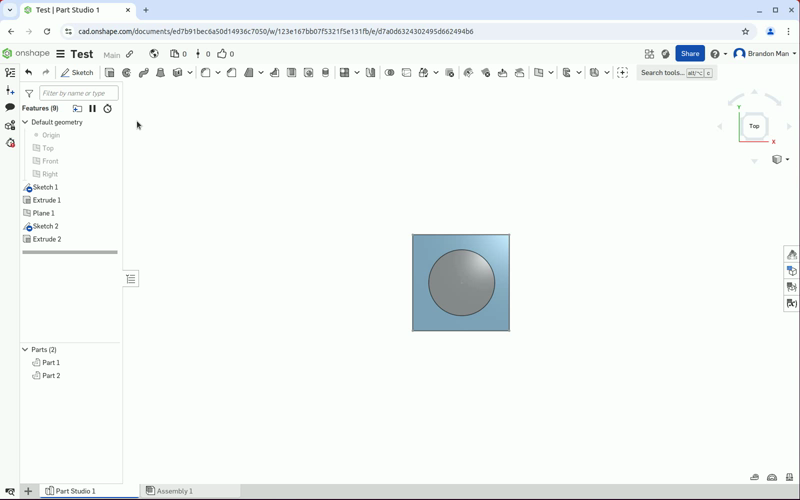
key(up, 3)
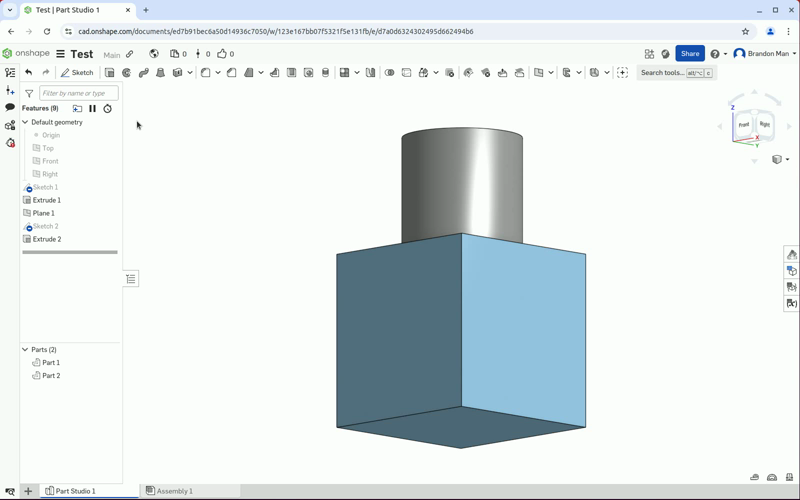
key(left, 3)
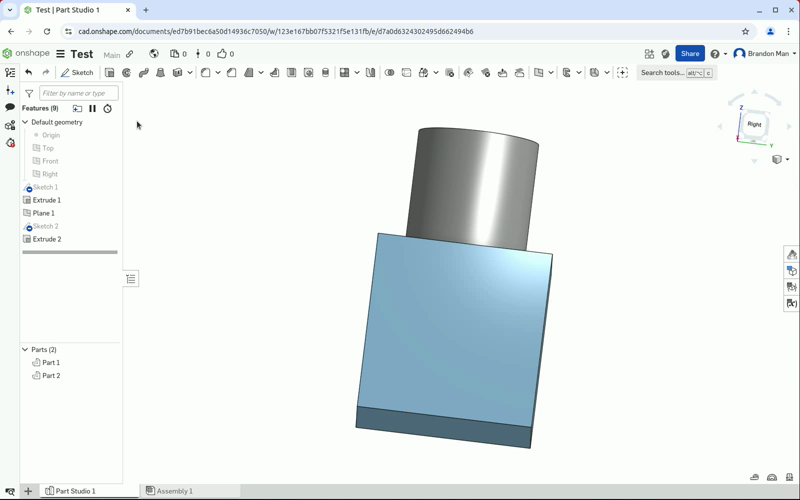
key(right, 3)
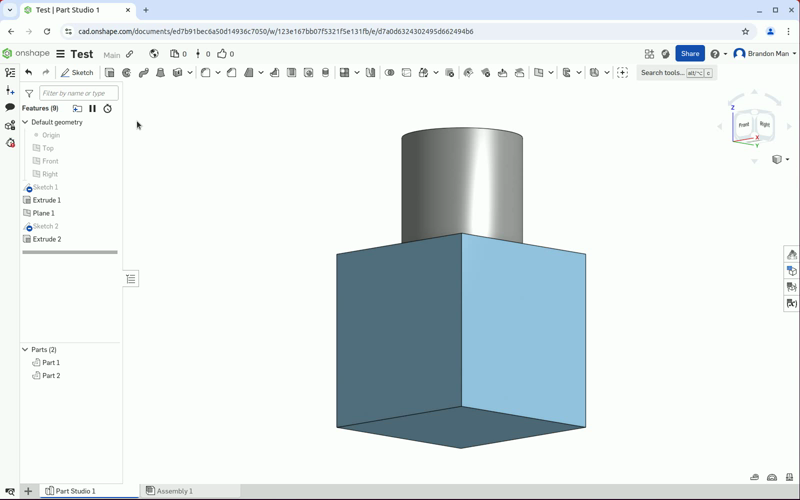
key(down, 3)
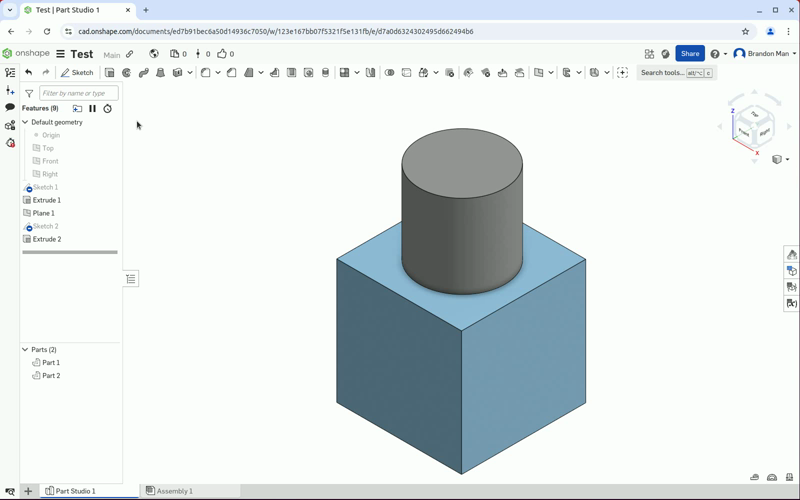
mouse_move(73, 189)
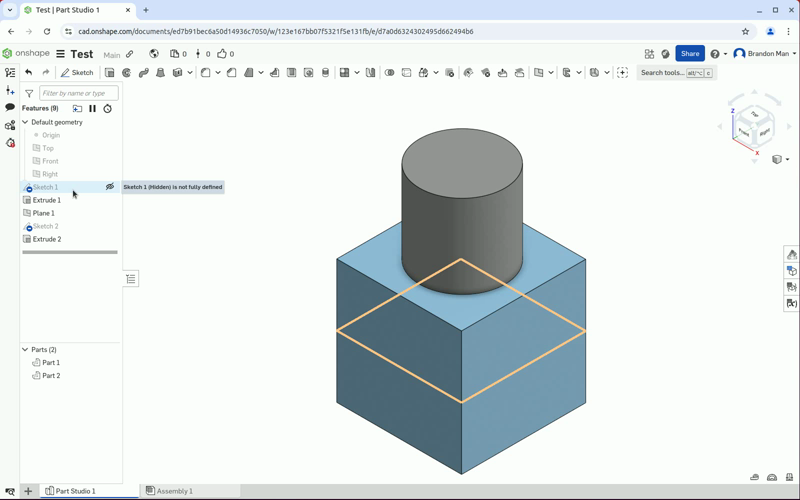
click(73, 189)